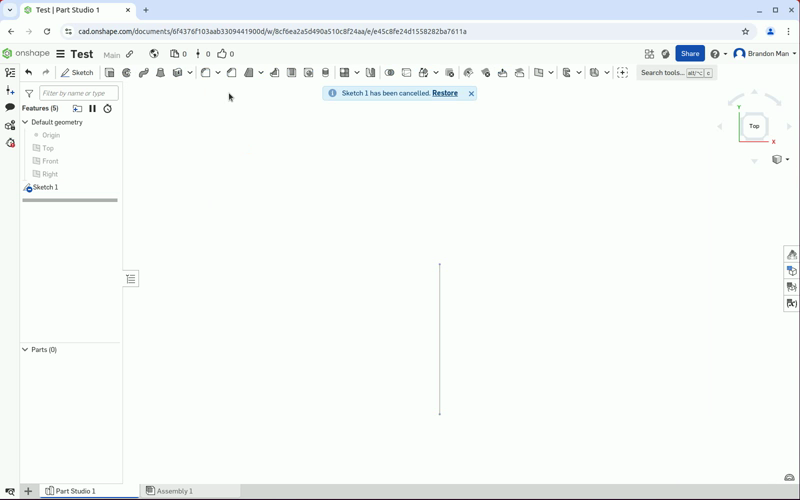
key(shift+h)
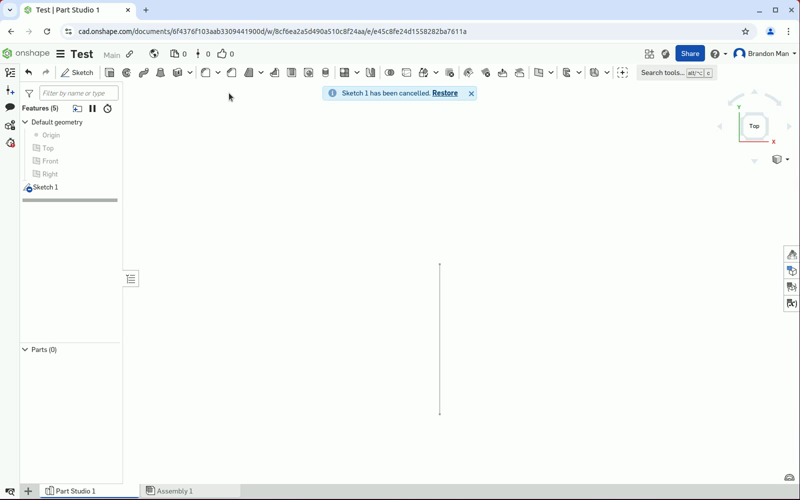
key(shift+s)
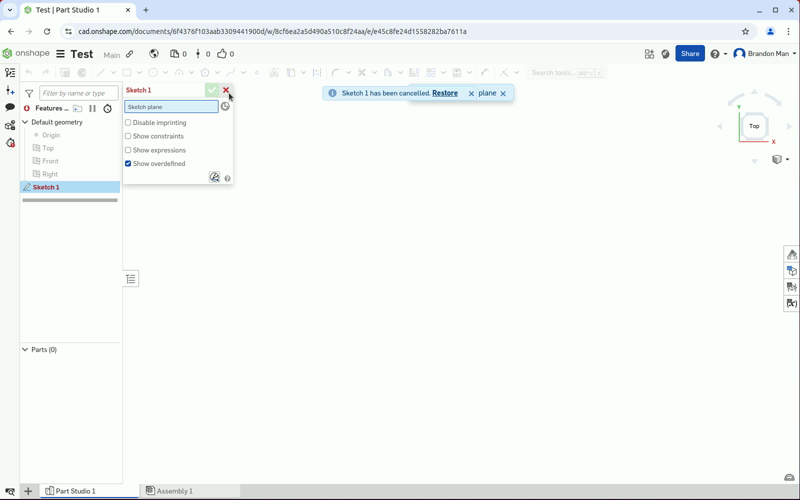
mouse_move(73, 150)
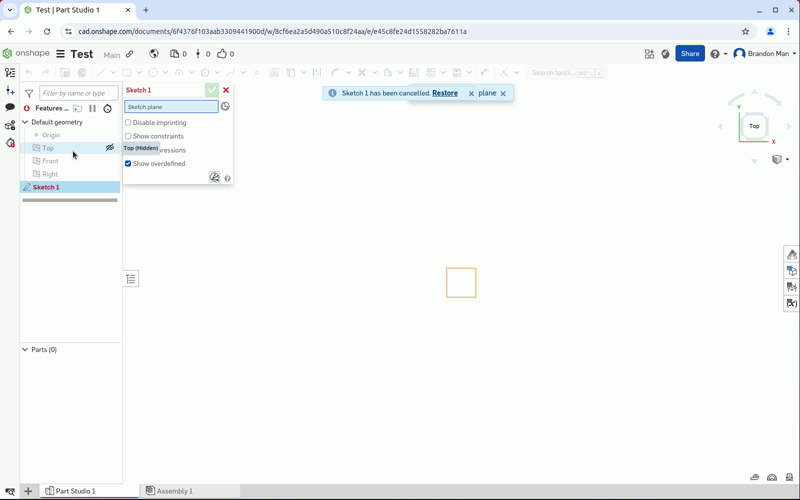
click(73, 150)
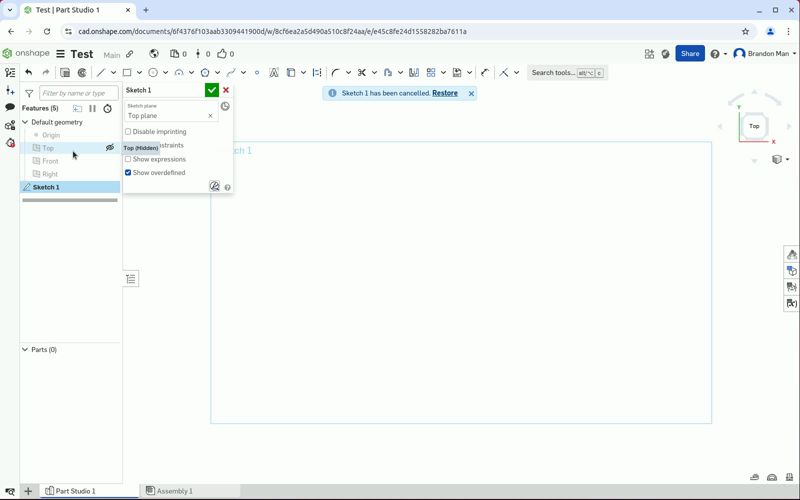
mouse_move(73, 352)
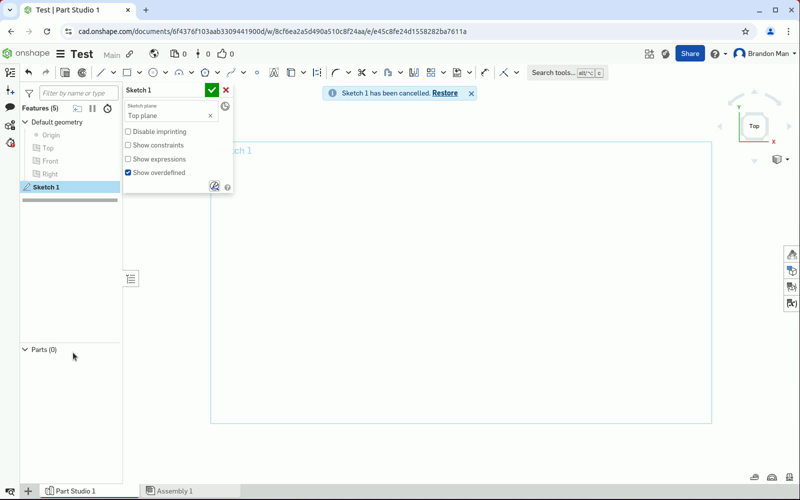
key(y)
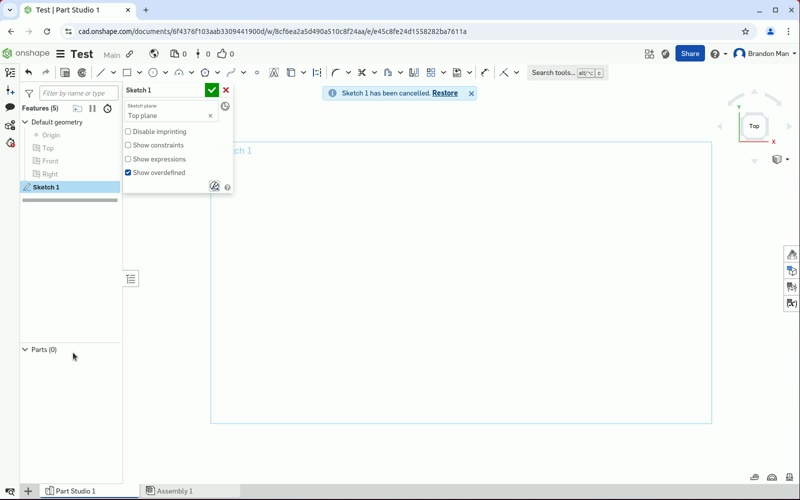
key(l)
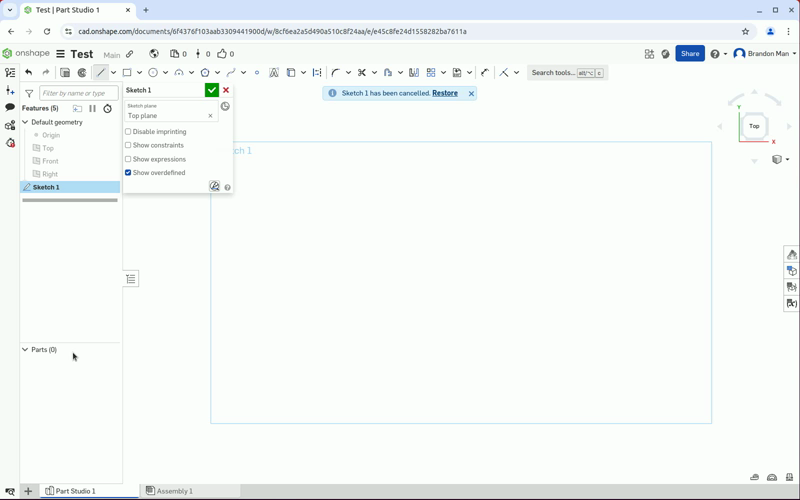
key_down(shift)
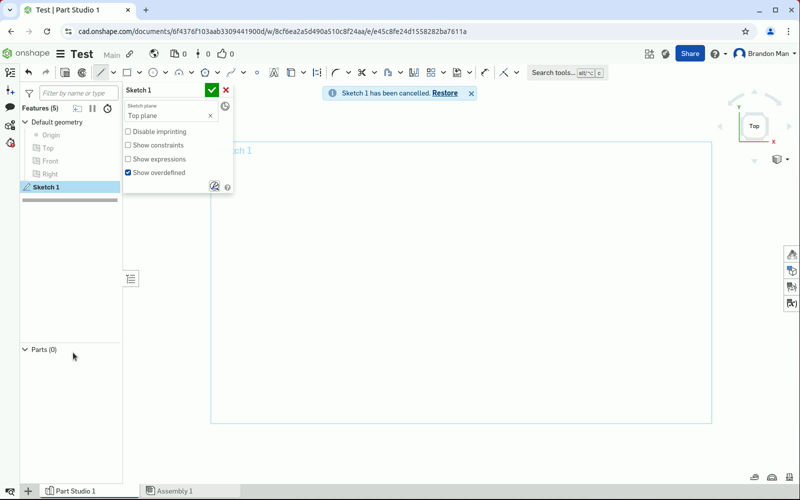
mouse_move(349, 282)
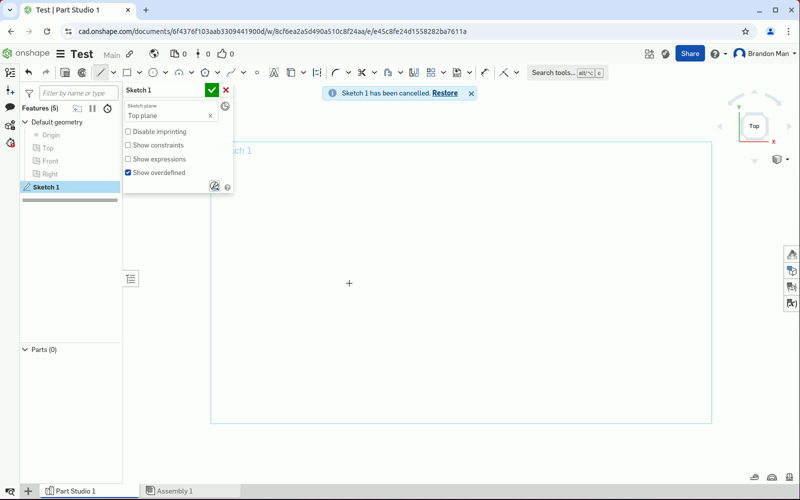
click(349, 282)
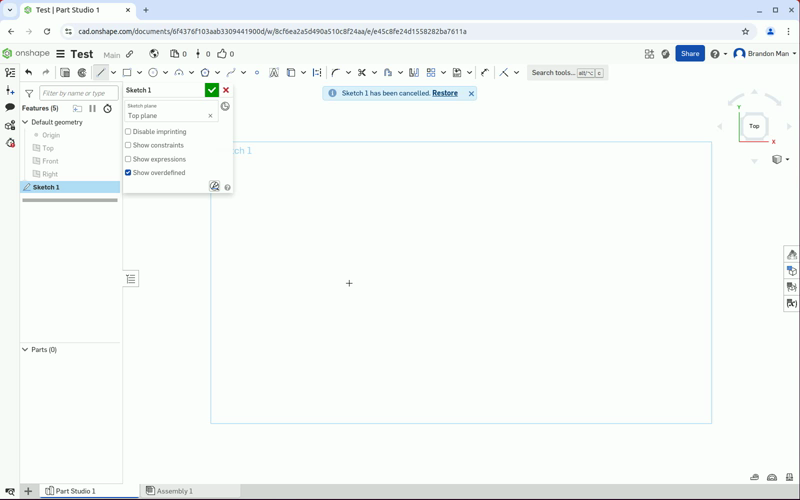
key_up(shift)
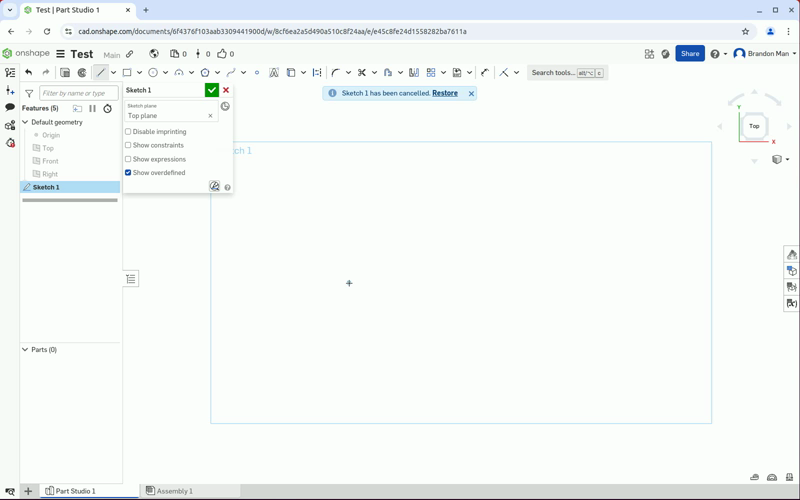
key_down(shift)
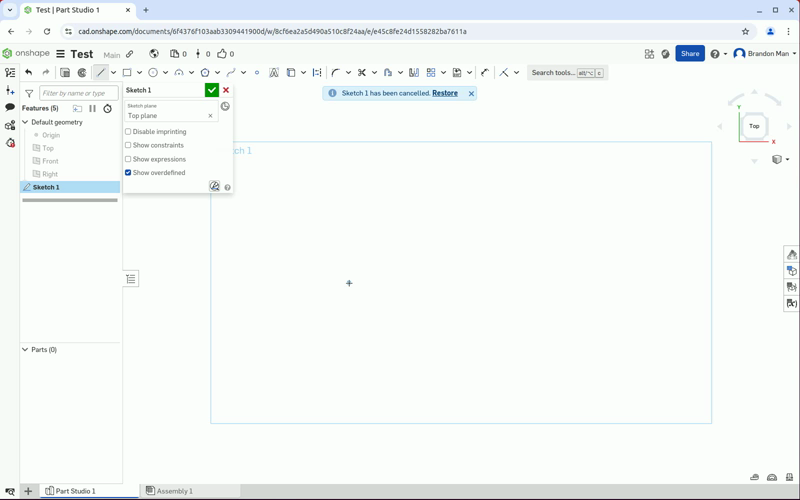
mouse_move(405, 378)
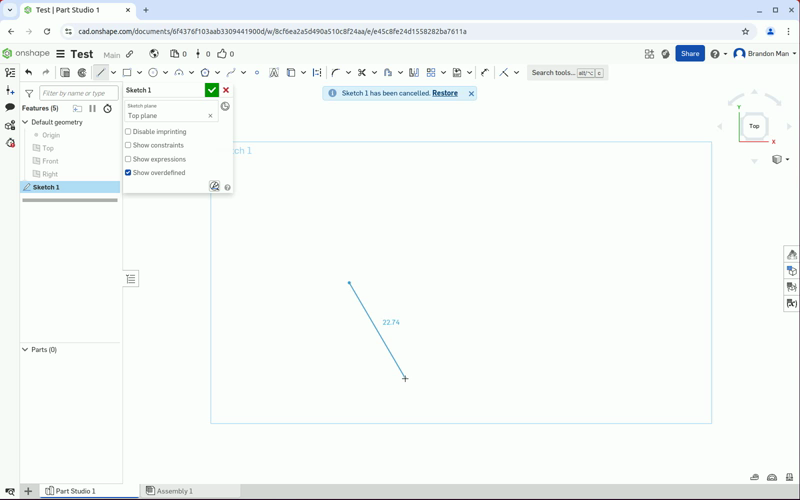
click(405, 378)
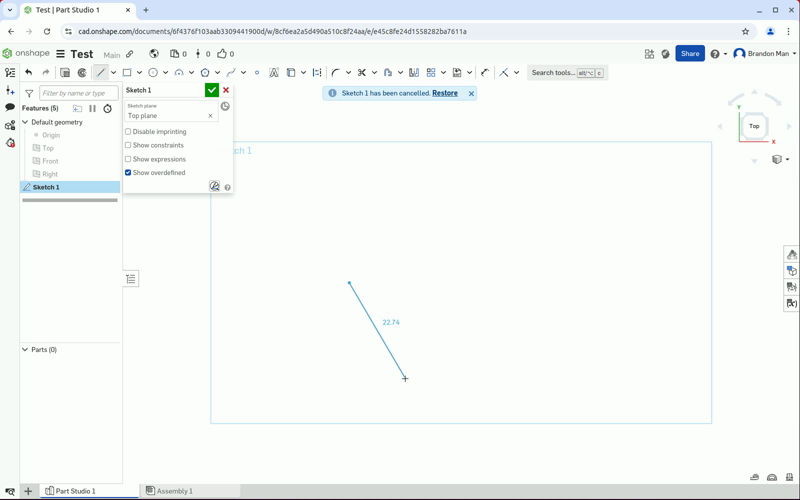
key_up(shift)
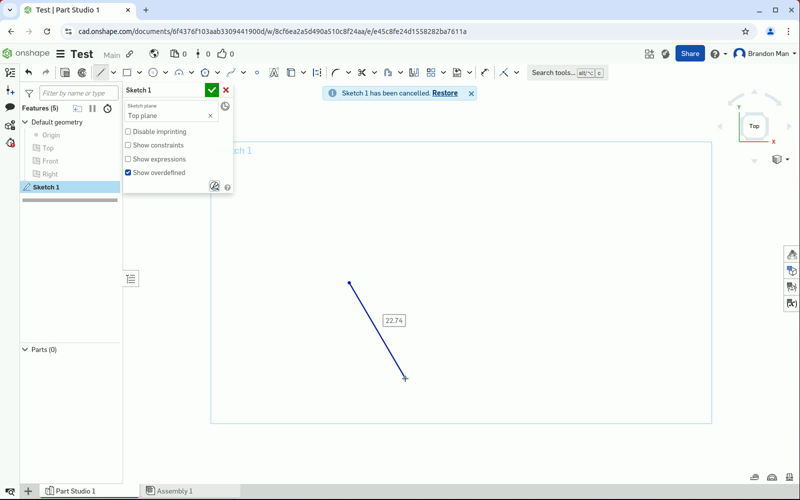
key_down(shift)
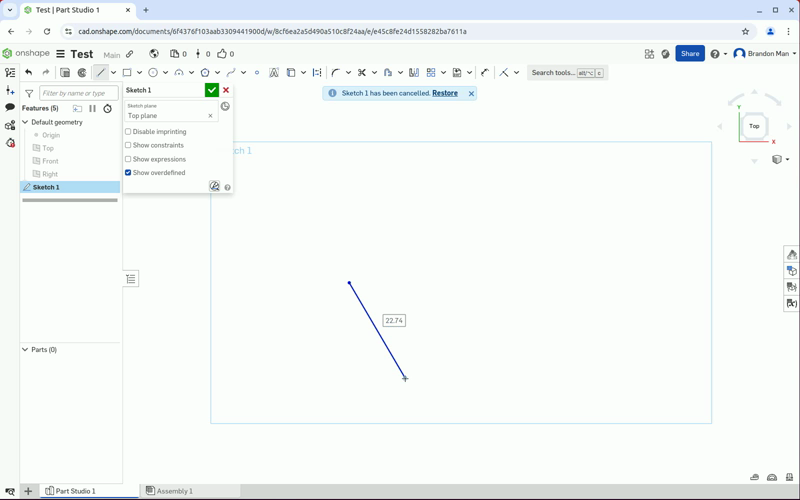
mouse_move(514, 378)
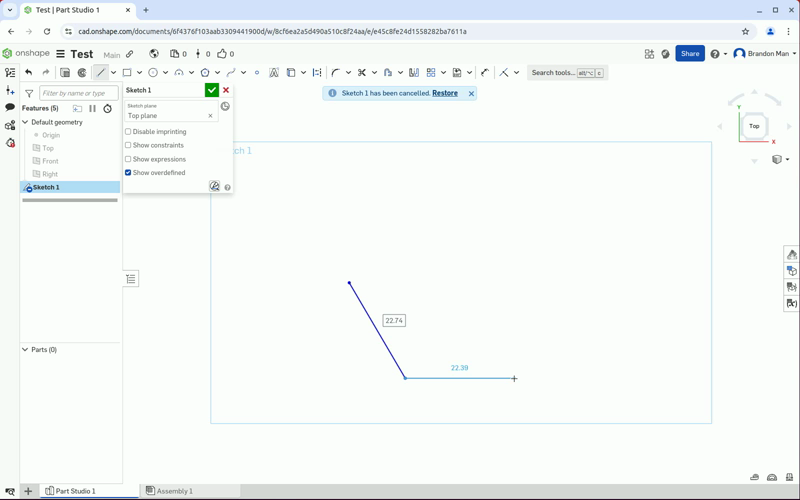
click(514, 378)
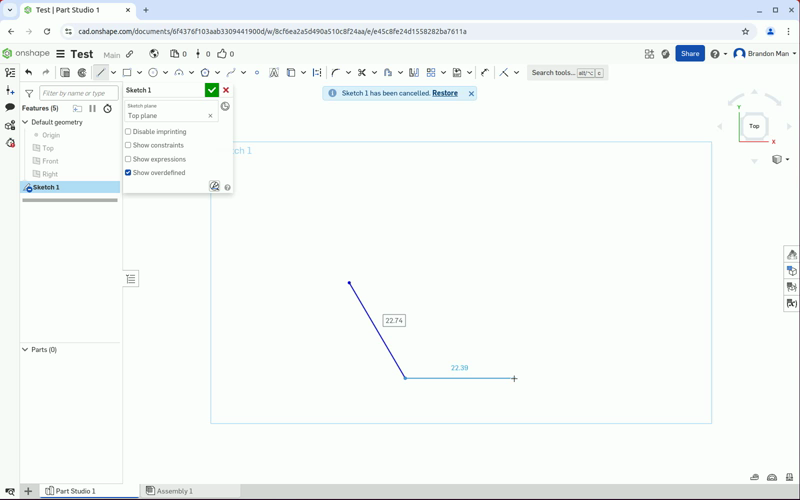
key_up(shift)
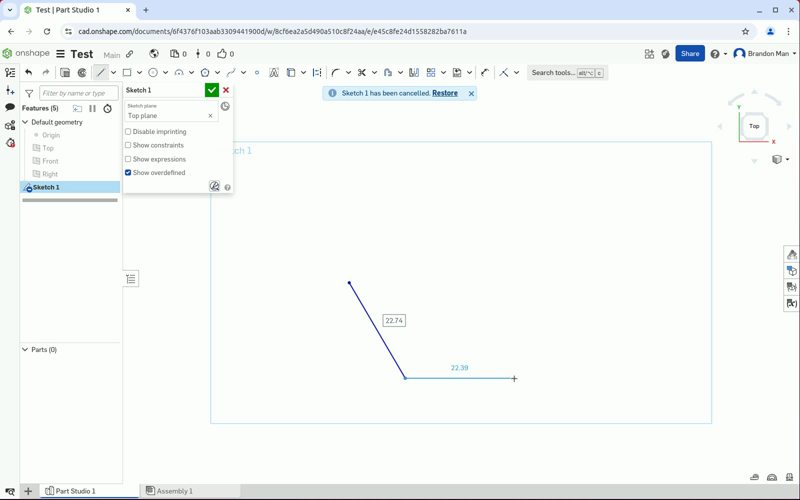
key_down(shift)
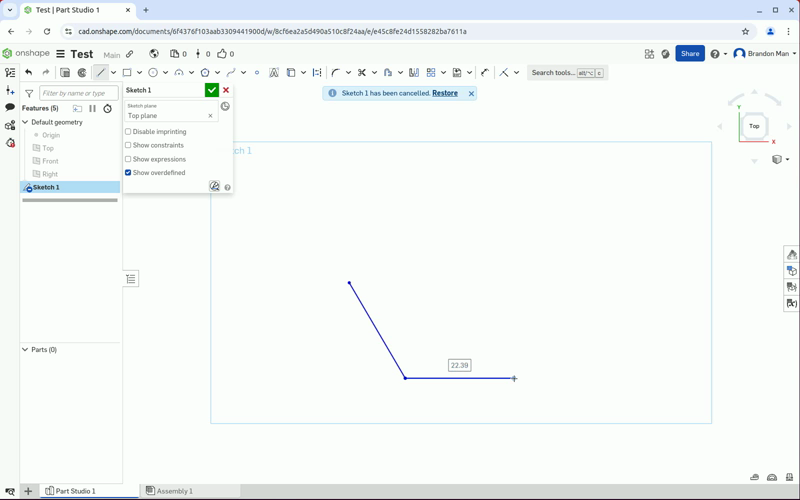
mouse_move(569, 282)
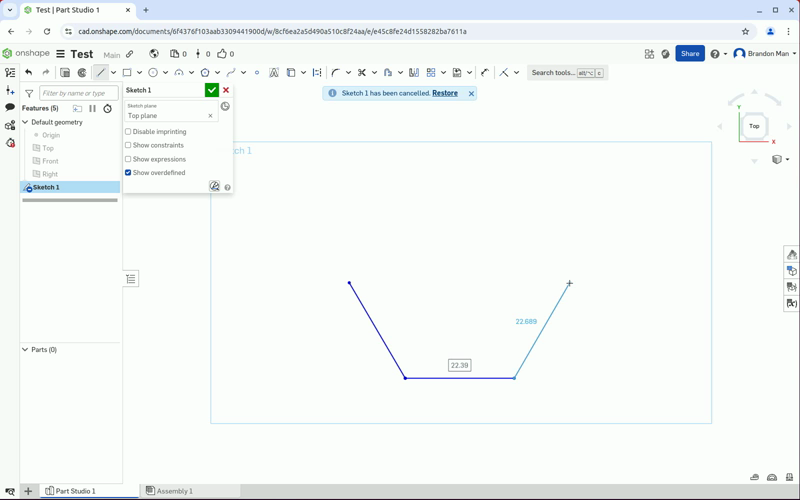
click(569, 282)
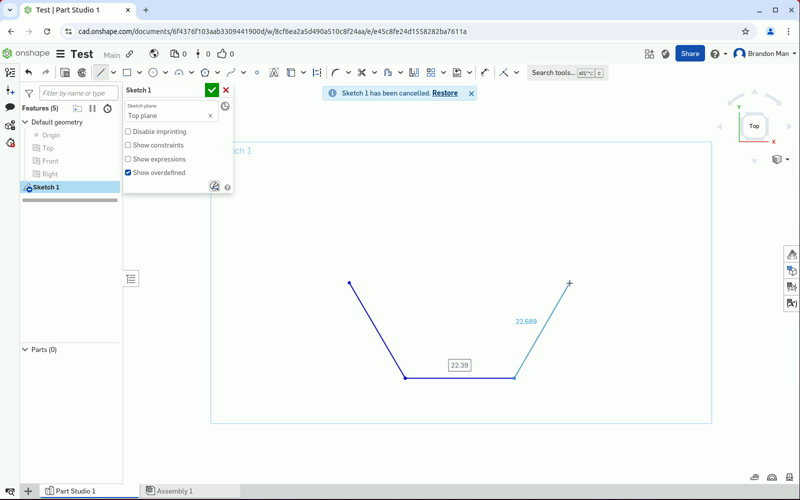
key_up(shift)
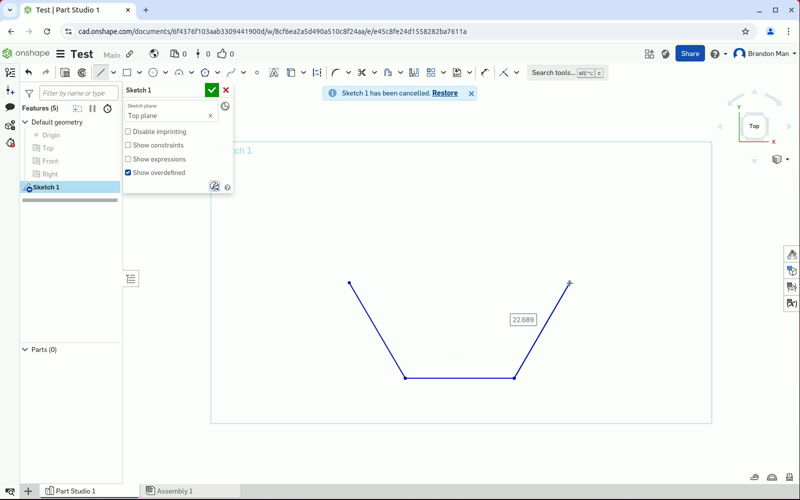
key_down(shift)
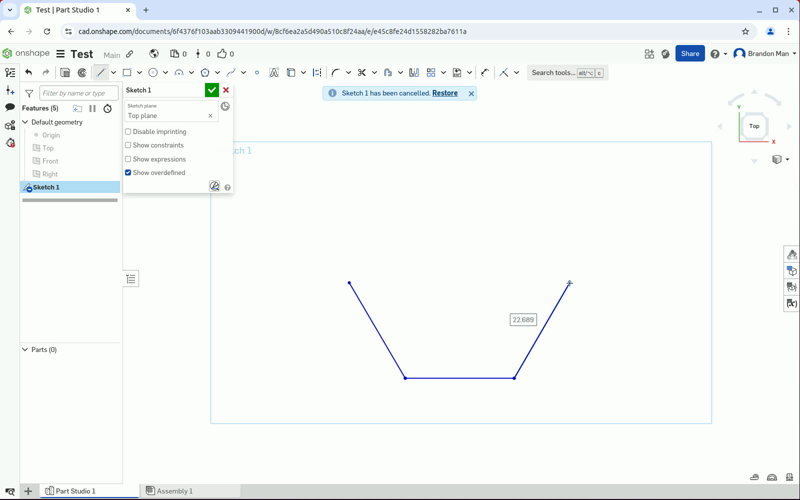
mouse_move(514, 187)
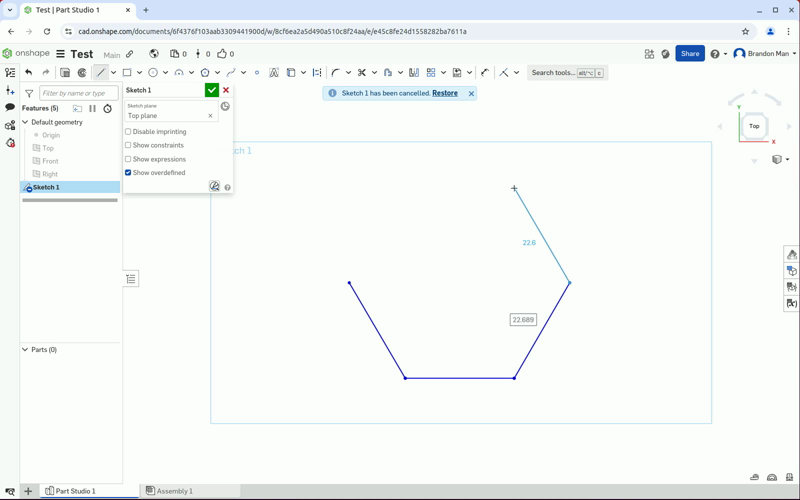
click(514, 187)
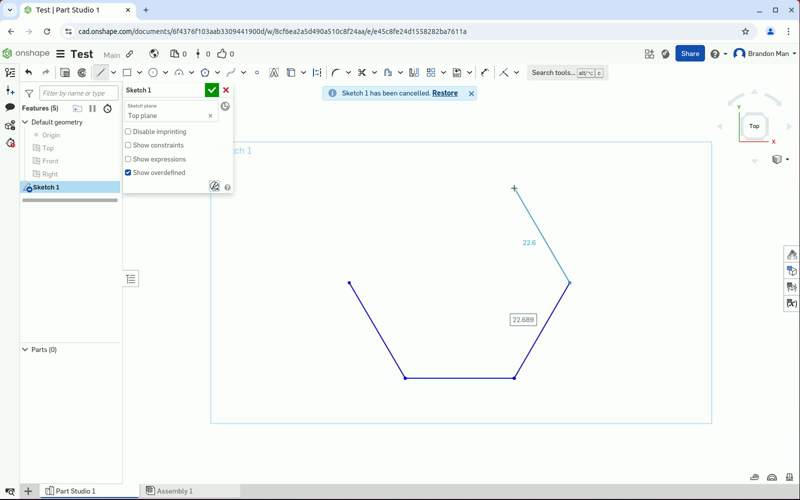
key_up(shift)
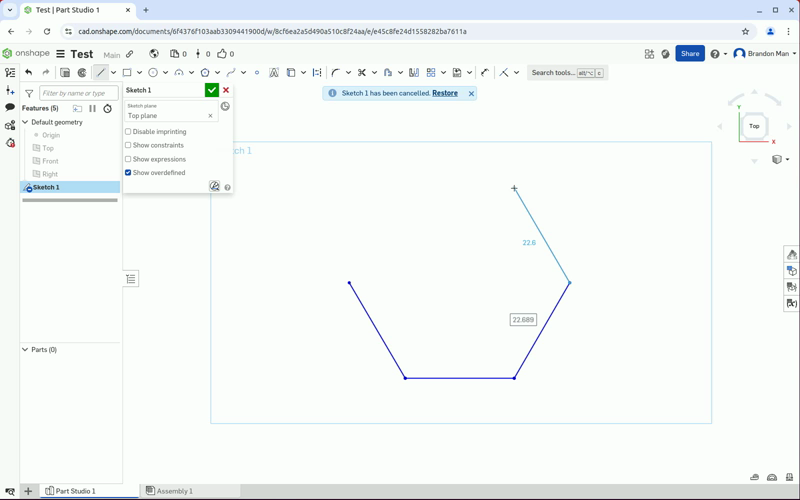
key_down(shift)
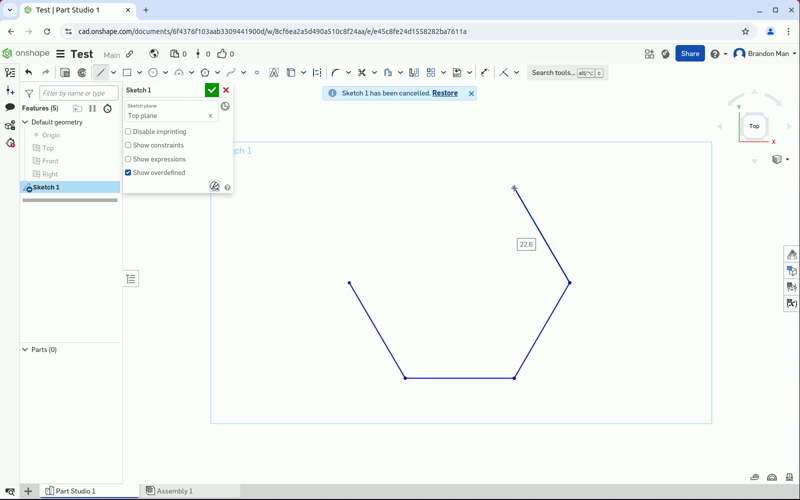
mouse_move(405, 187)
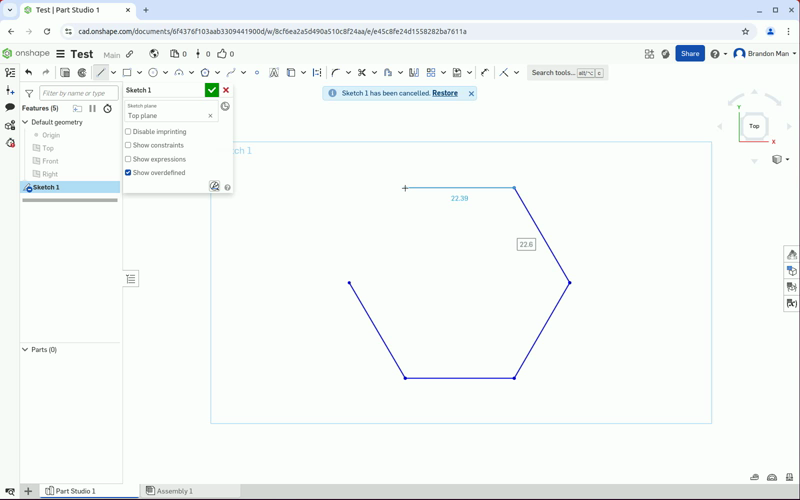
click(405, 187)
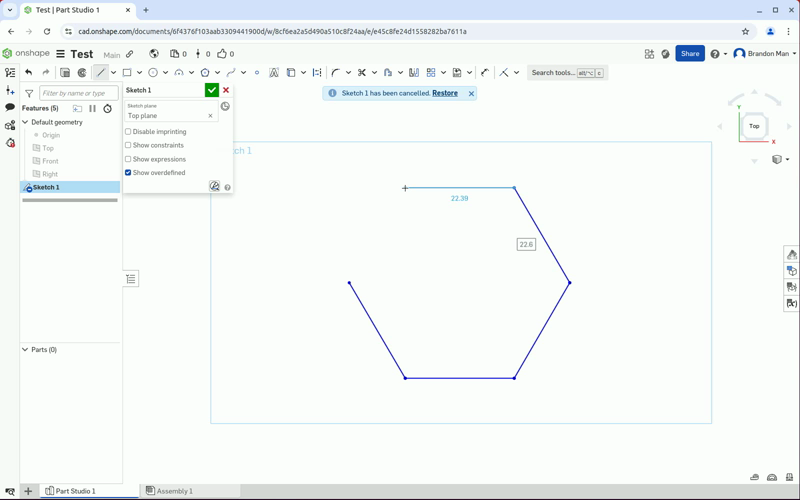
key_up(shift)
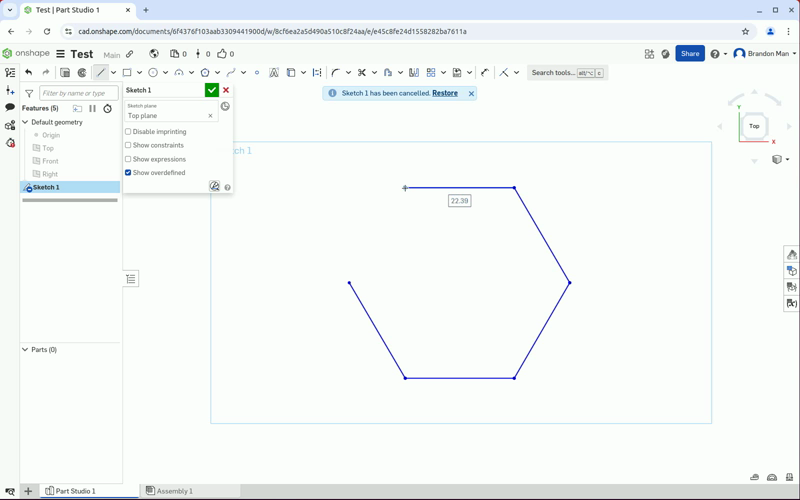
key_down(shift)
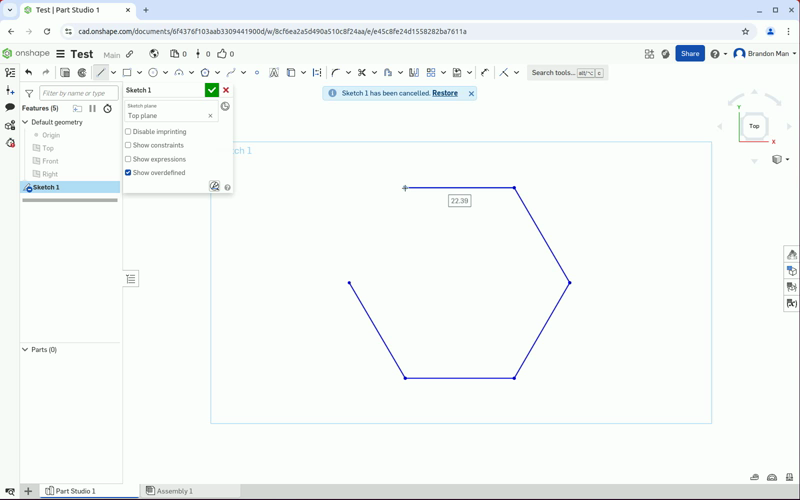
mouse_move(349, 282)
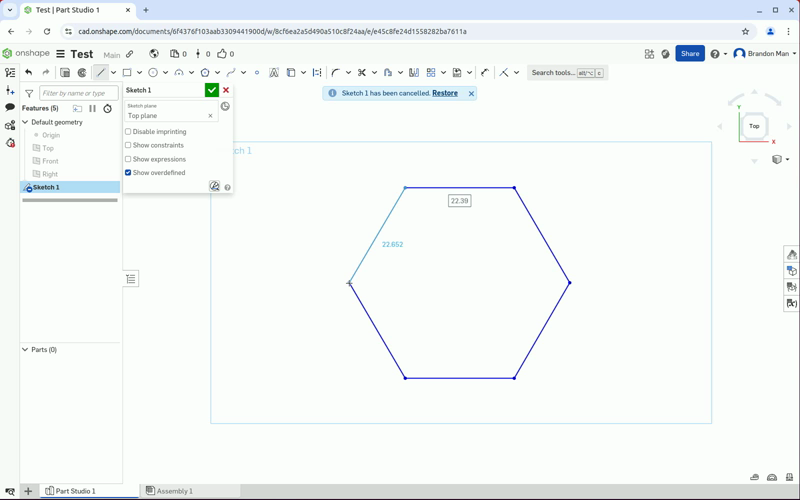
key_up(shift)
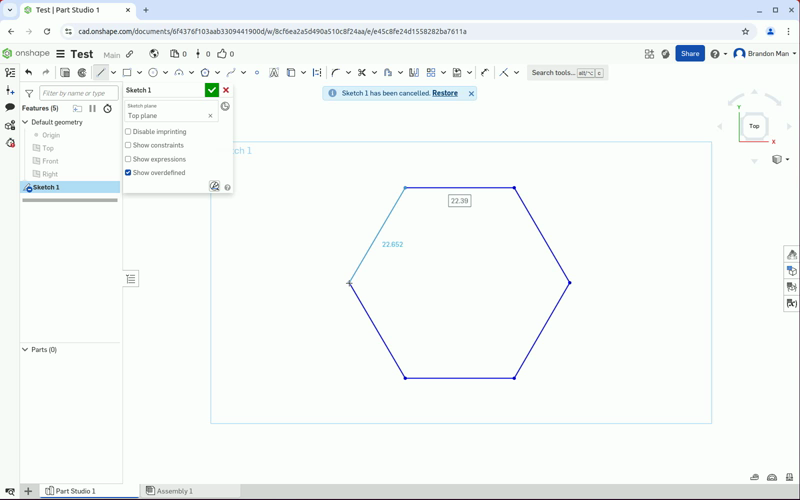
click(349, 282)
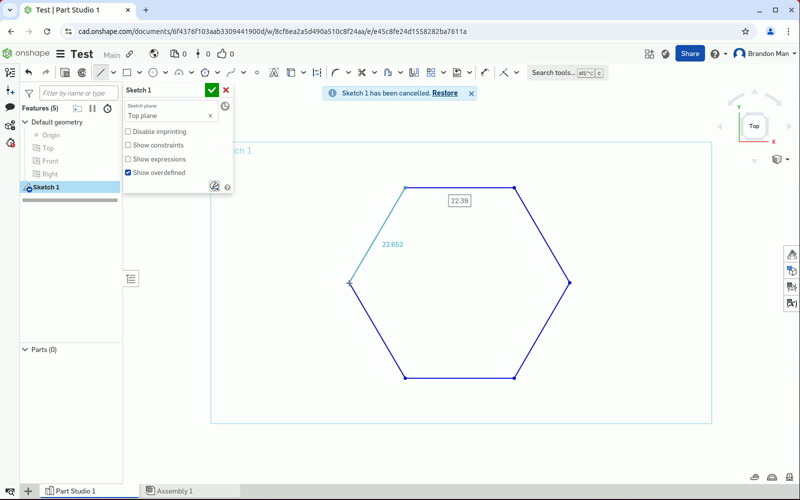
key(esc)
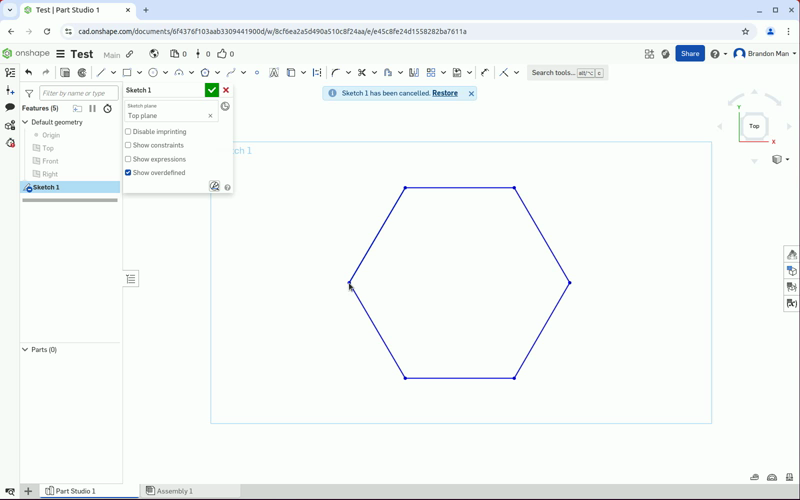
mouse_move(461, 353)
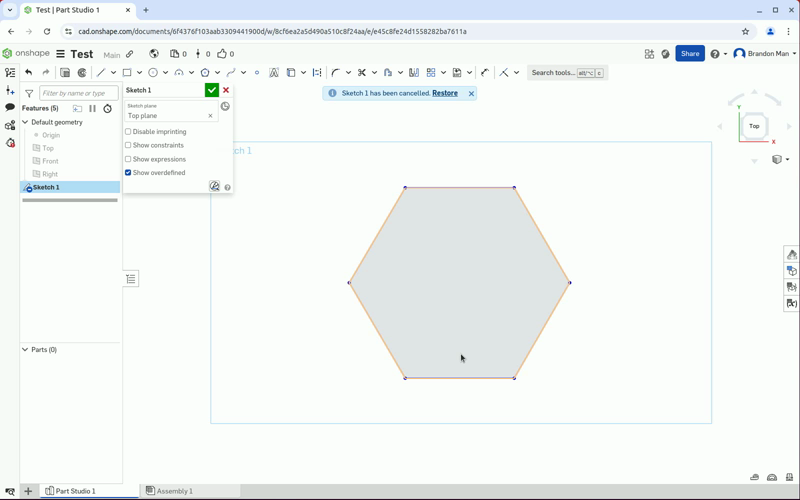
click(461, 353)
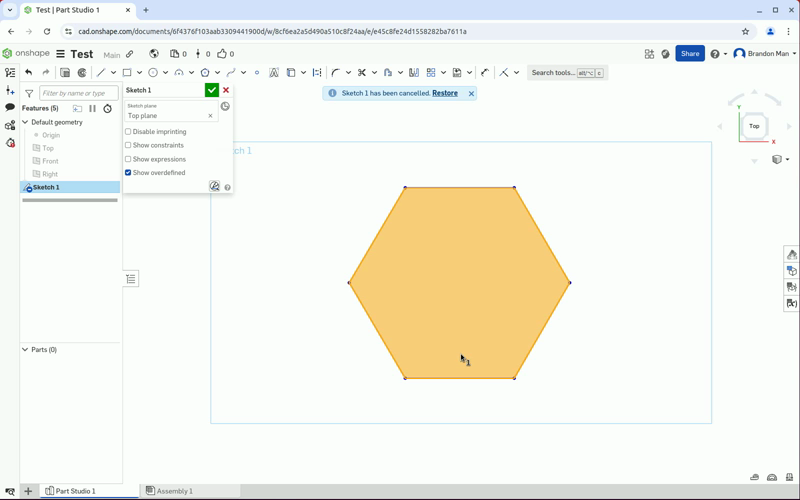
mouse_move(73, 352)
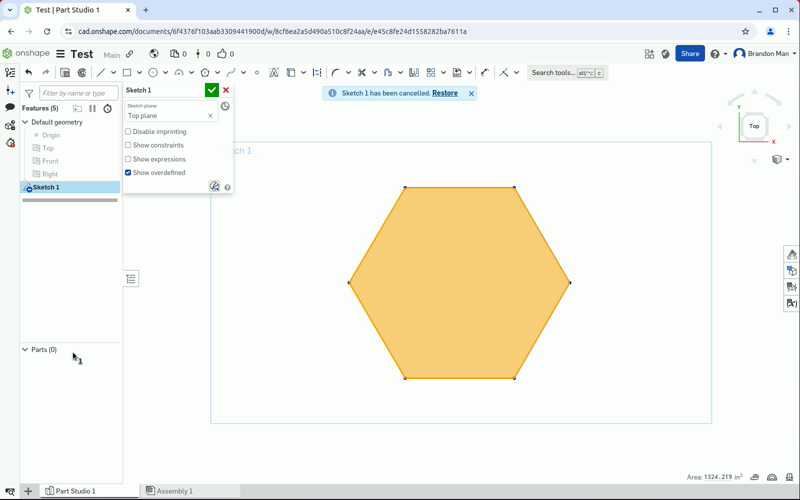
key(shift+y)
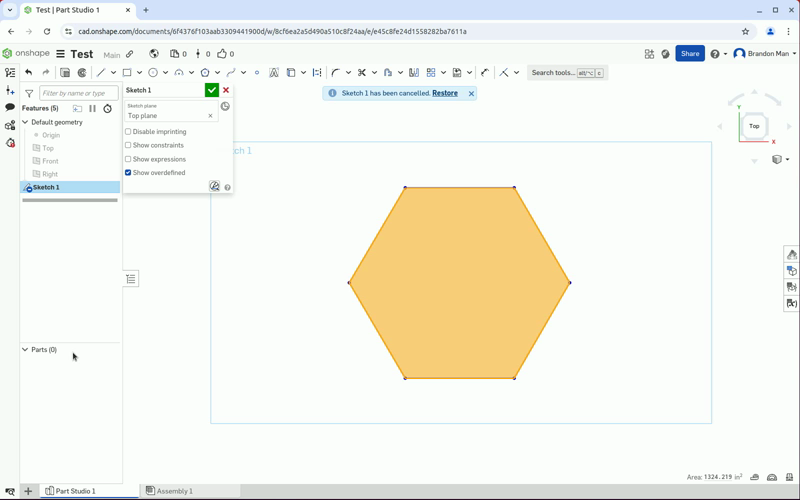
key(shift+e)
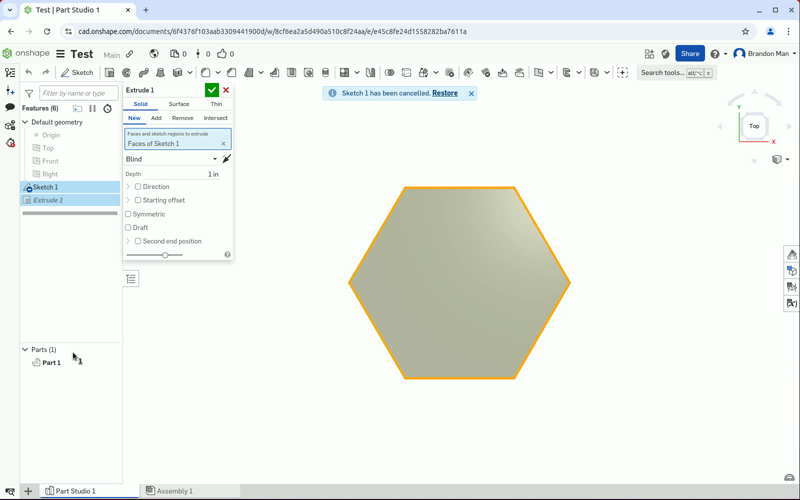
mouse_move(143, 106)
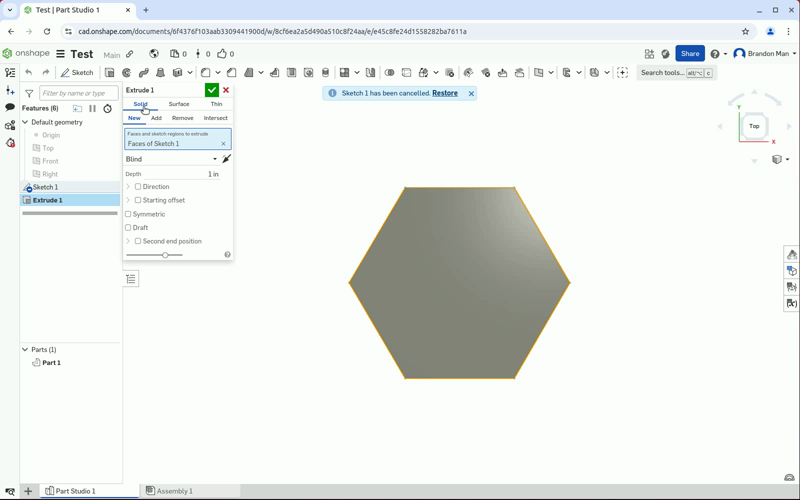
click(143, 106)
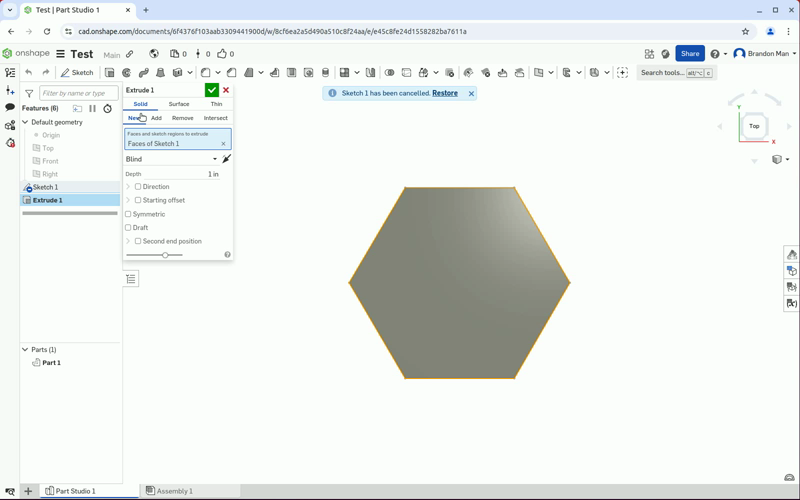
mouse_move(137, 120)
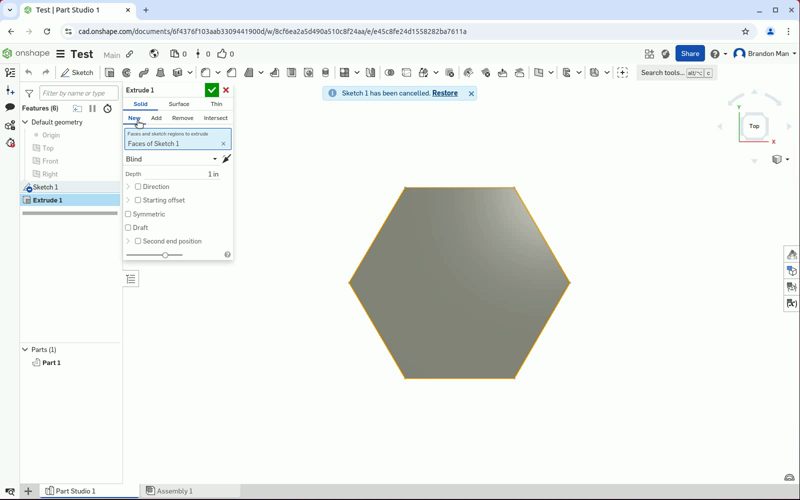
click(137, 120)
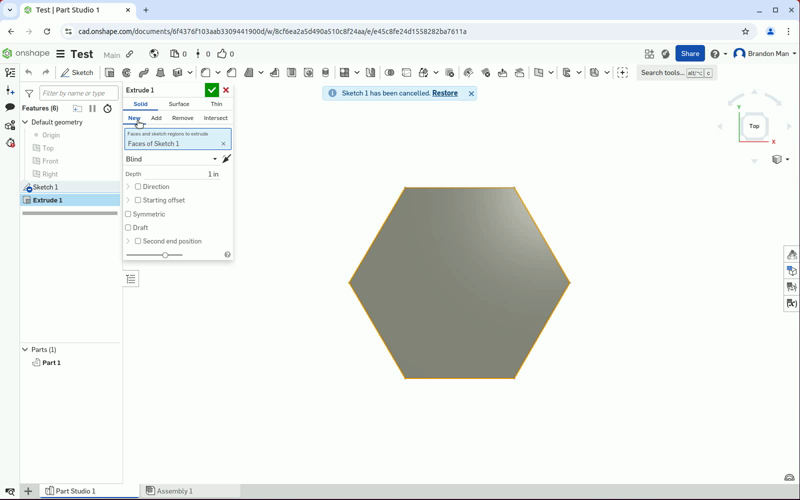
key(tab, 4)
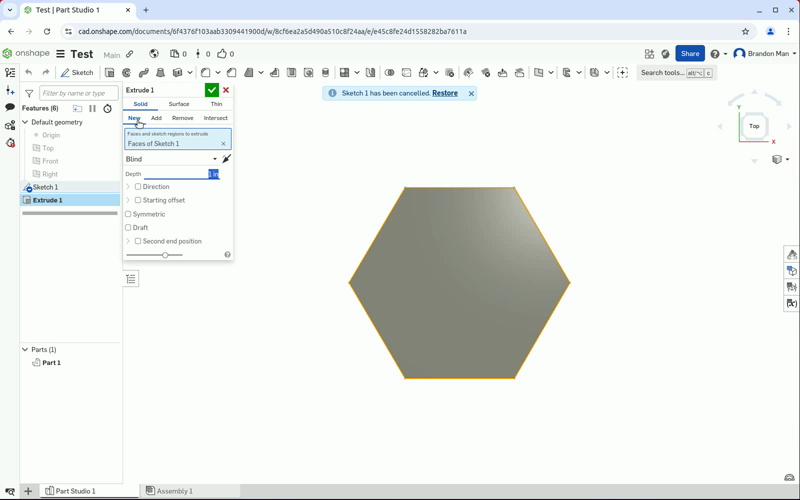
text(15.405)
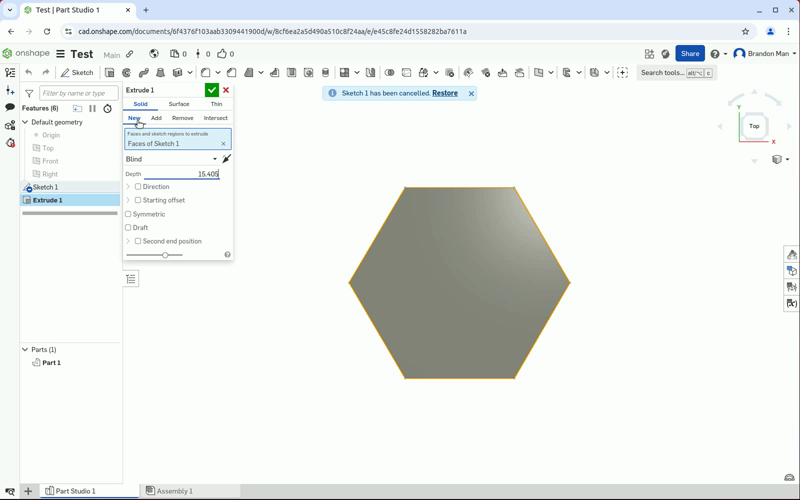
key(enter)
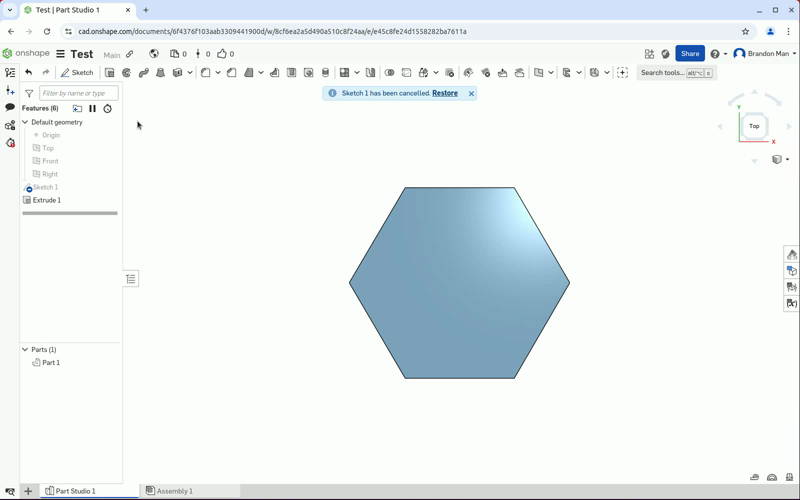
key(shift+h)
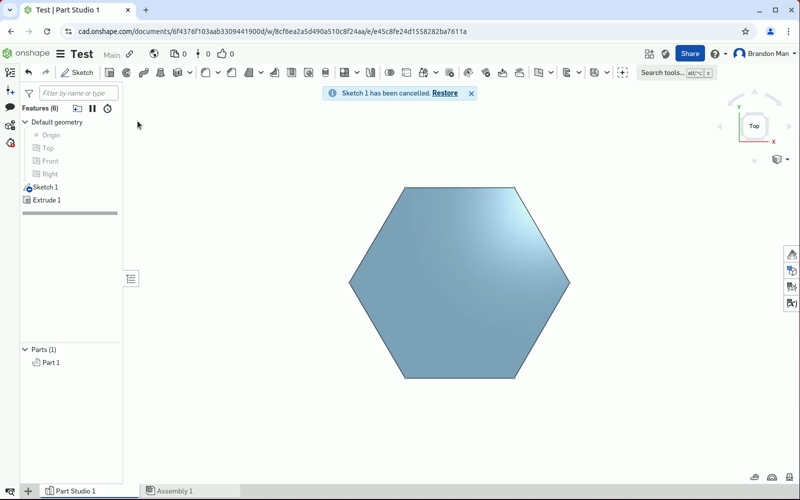
key(shift+h)
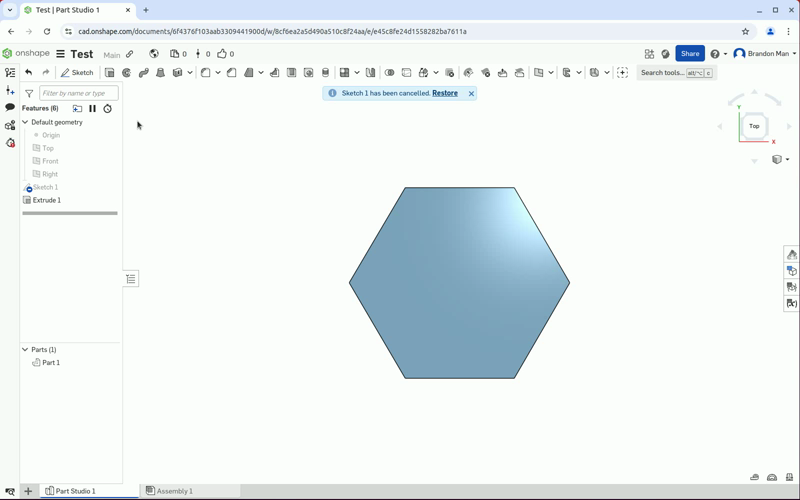
mouse_move(73, 189)
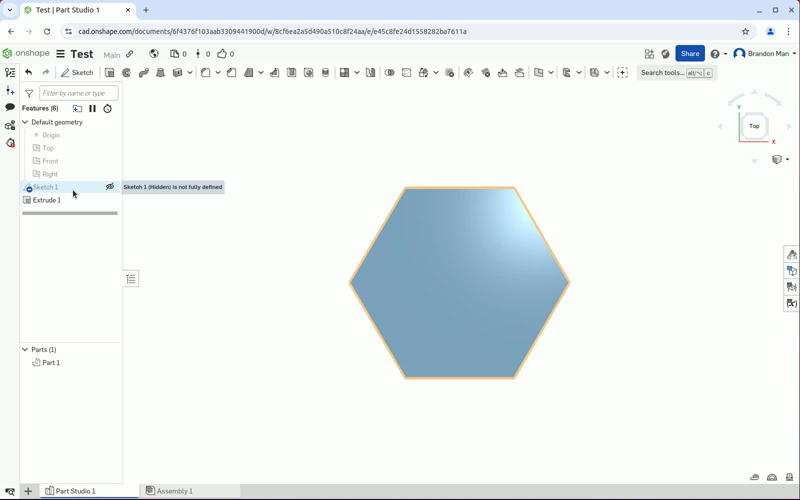
click(73, 189)
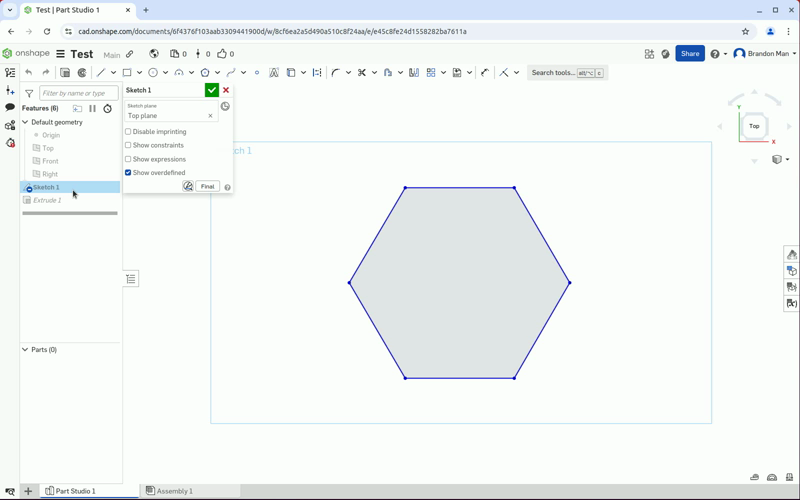
mouse_move(229, 92)
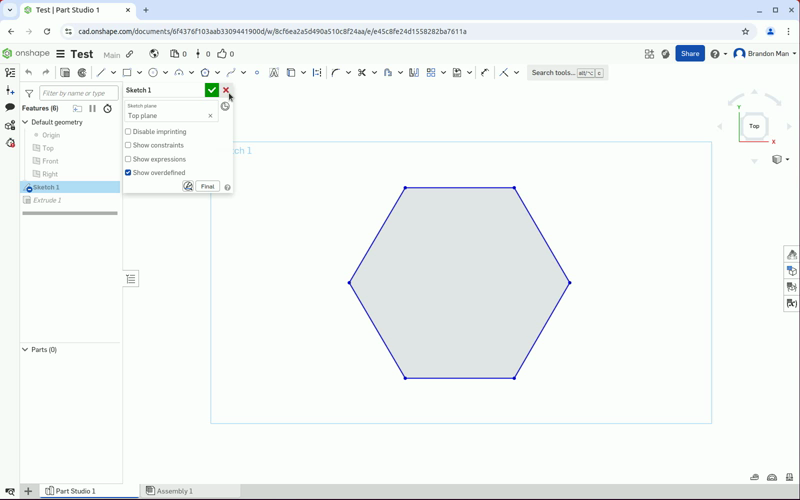
click(229, 92)
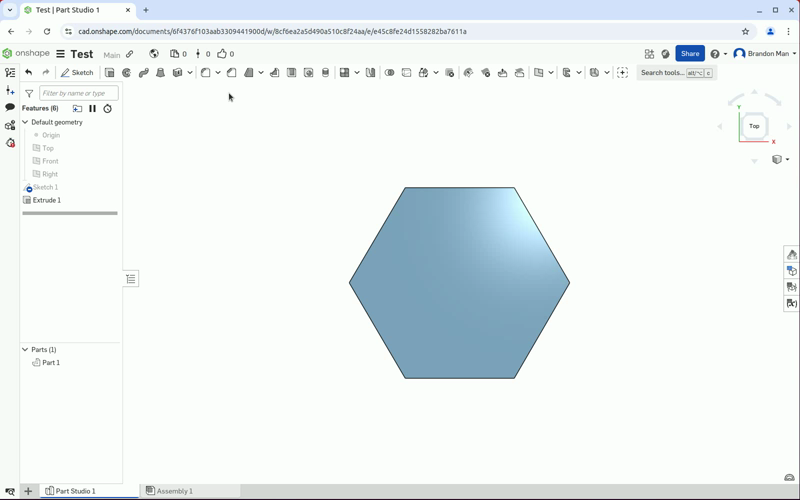
mouse_move(541, 75)
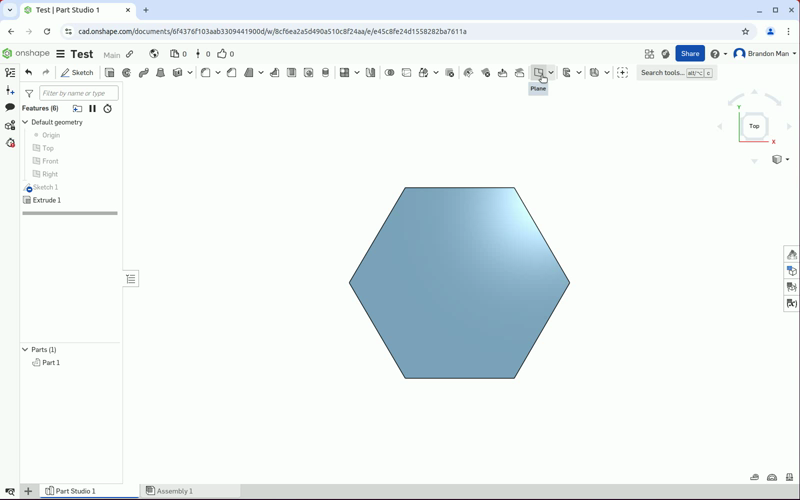
click(541, 75)
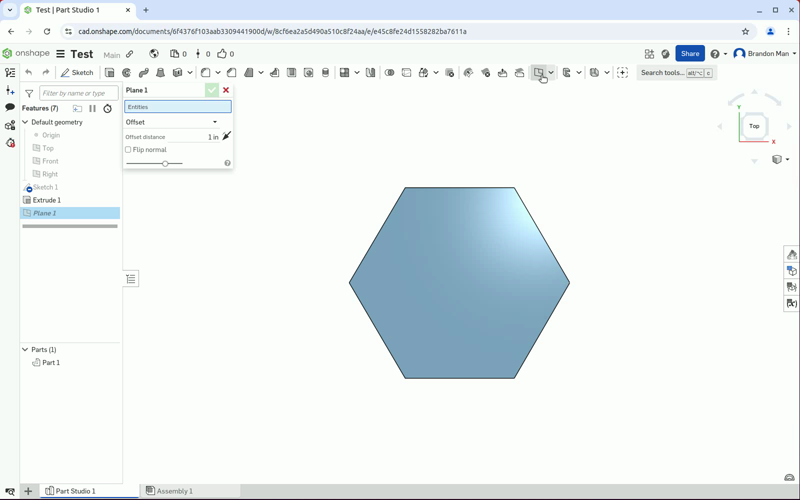
mouse_move(73, 150)
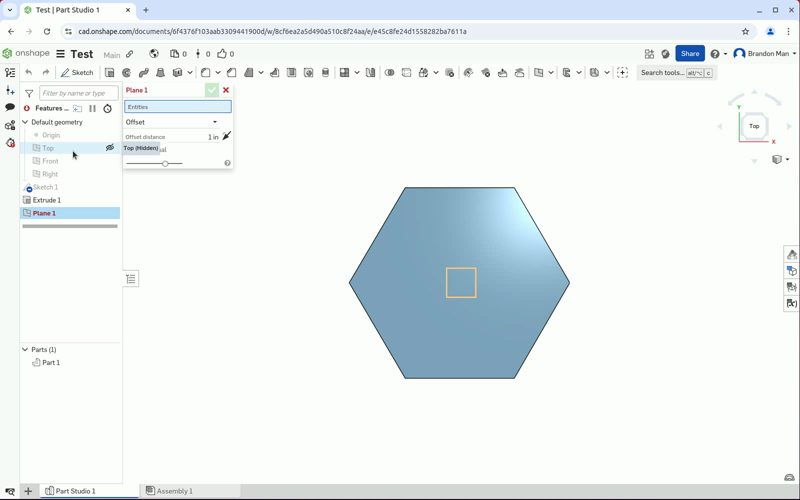
click(73, 150)
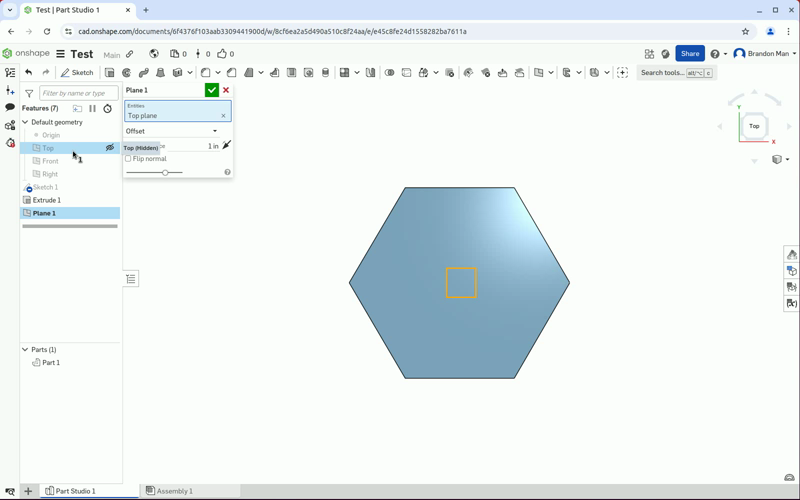
key(tab, 2)
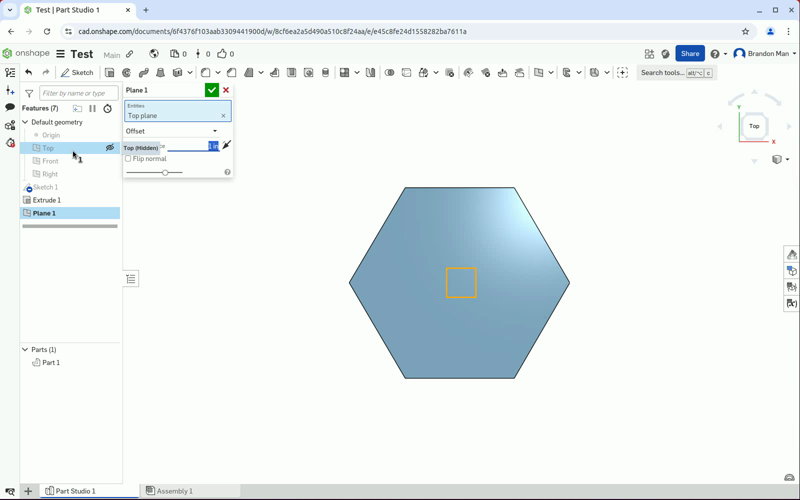
text(15.405)
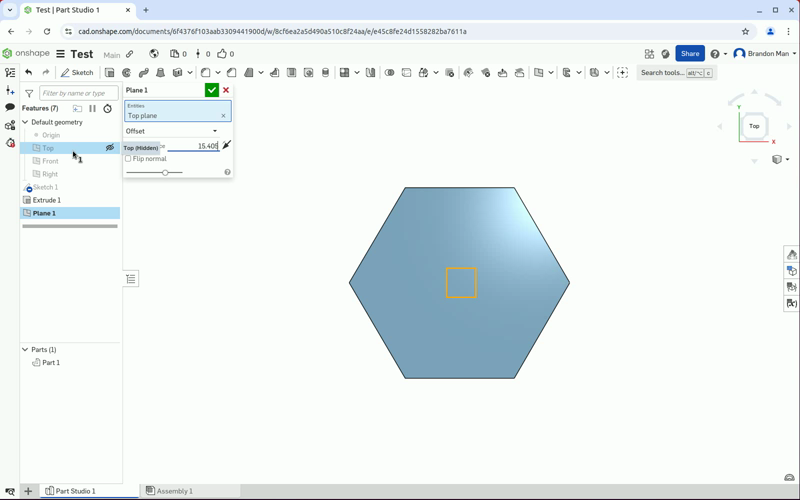
key(enter, 2)
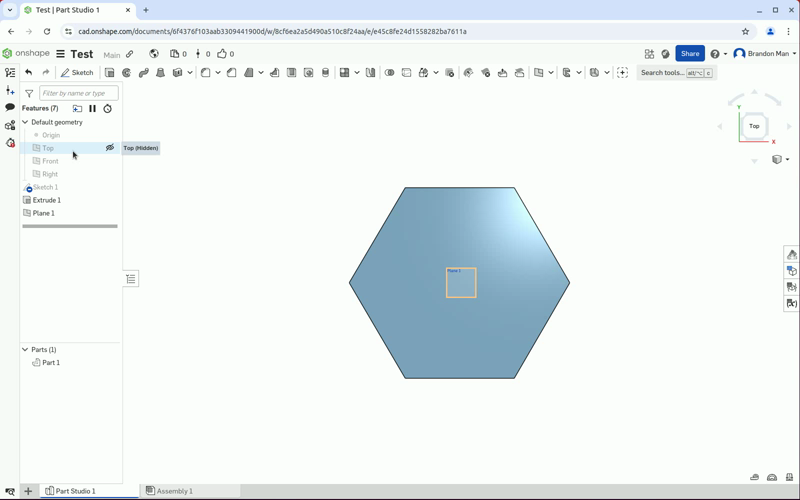
key(shift+s)
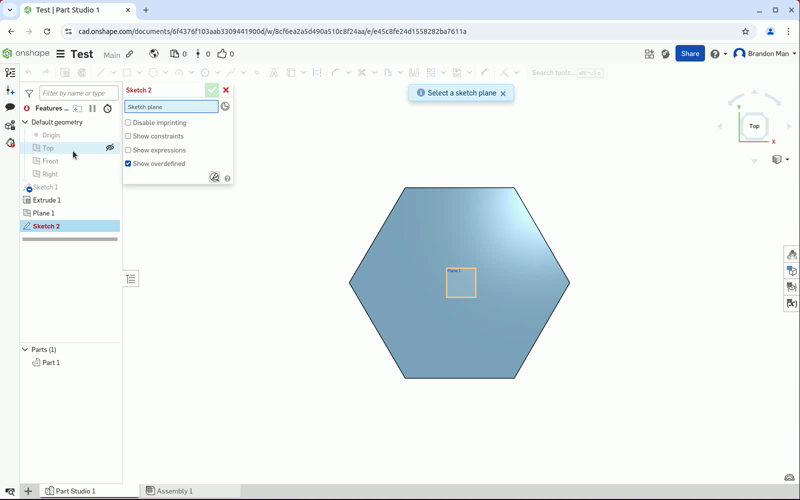
mouse_move(73, 215)
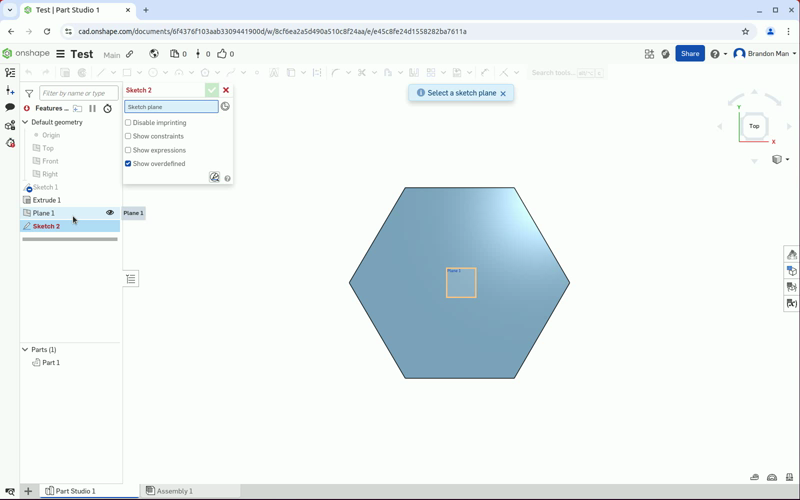
click(73, 215)
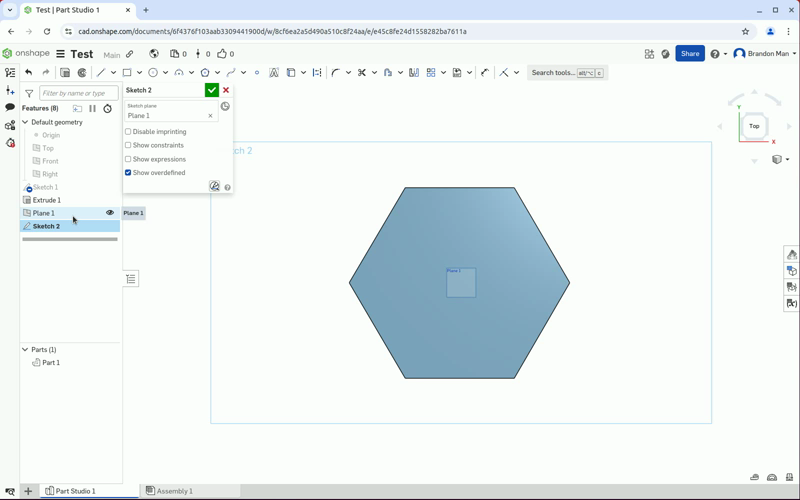
mouse_move(73, 352)
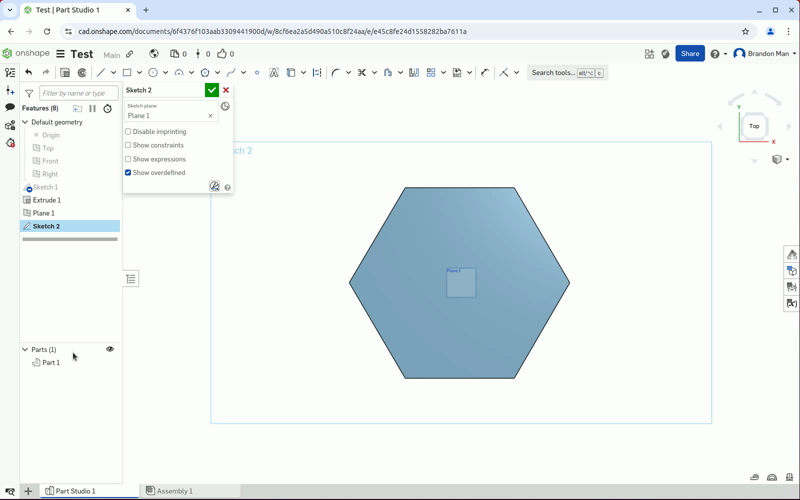
key(y)
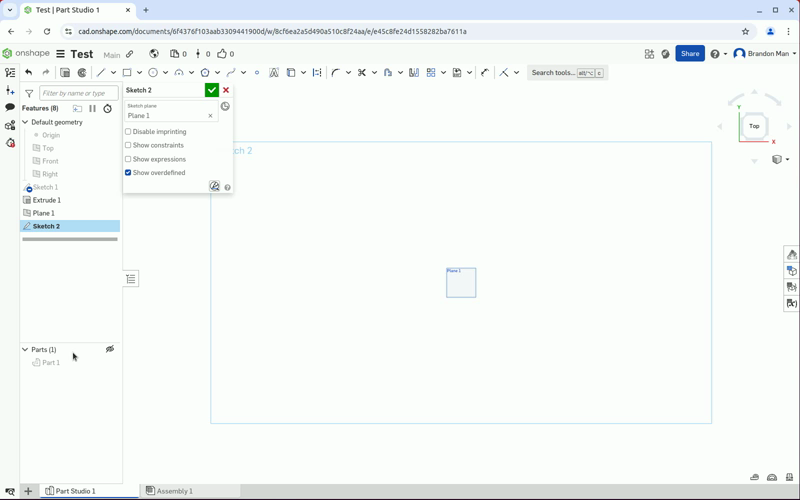
key(c)
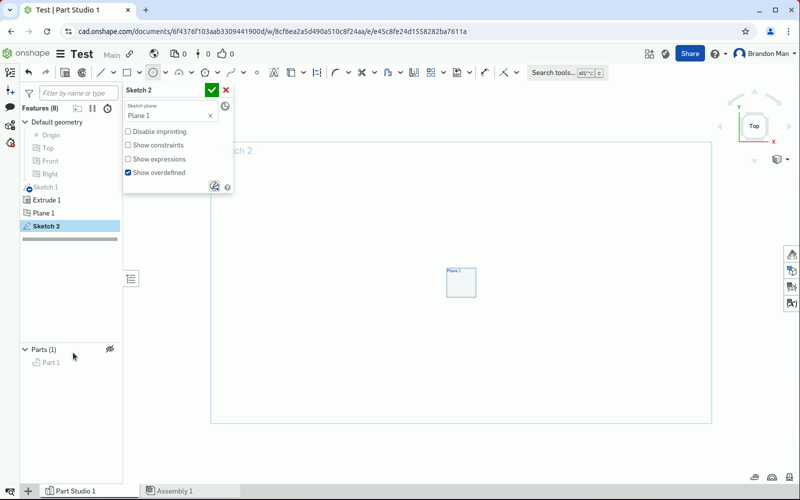
key_down(shift)
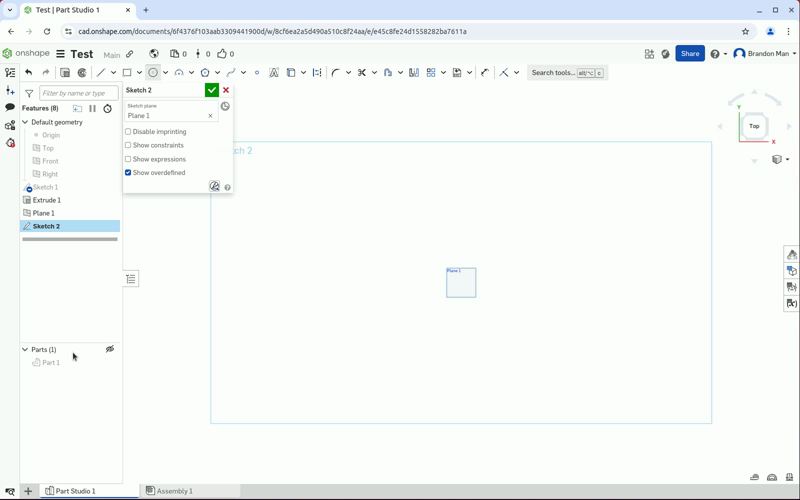
mouse_move(461, 282)
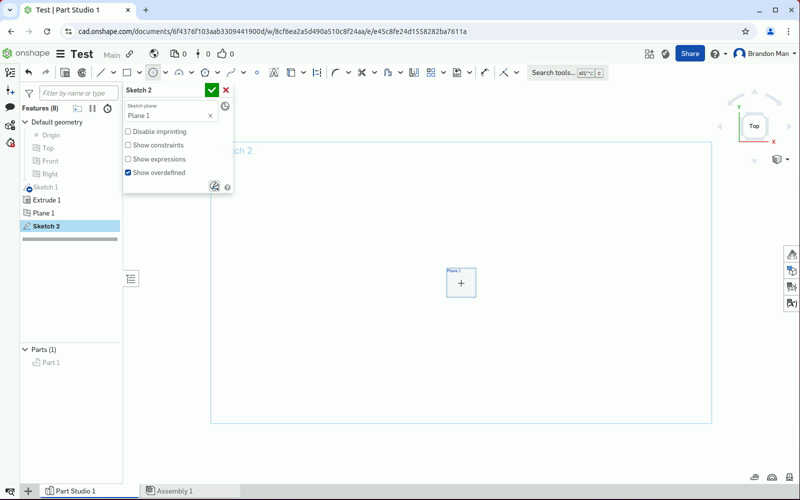
click(461, 282)
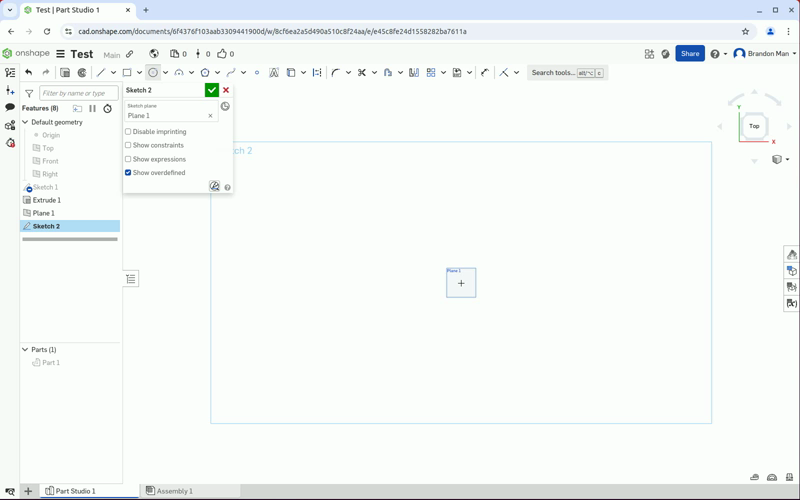
key_up(shift)
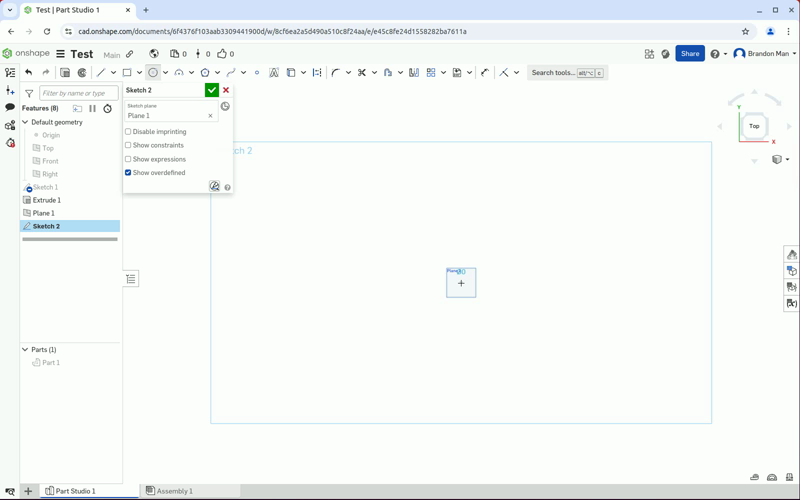
mouse_move(552, 282)
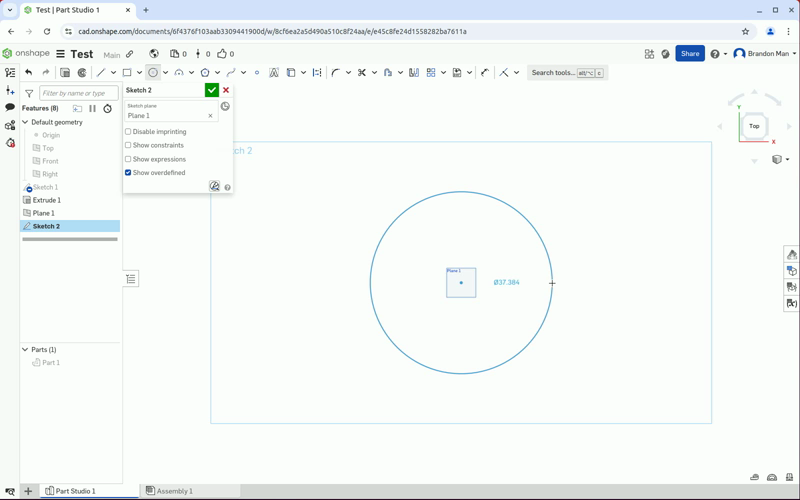
click(552, 282)
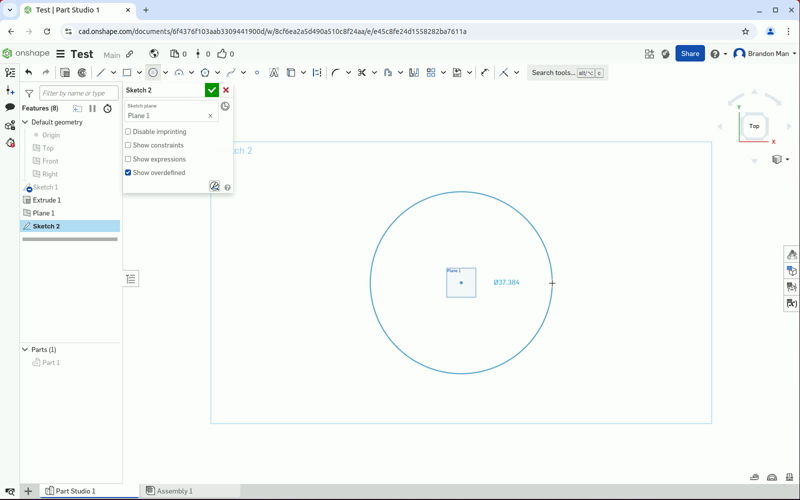
key(esc)
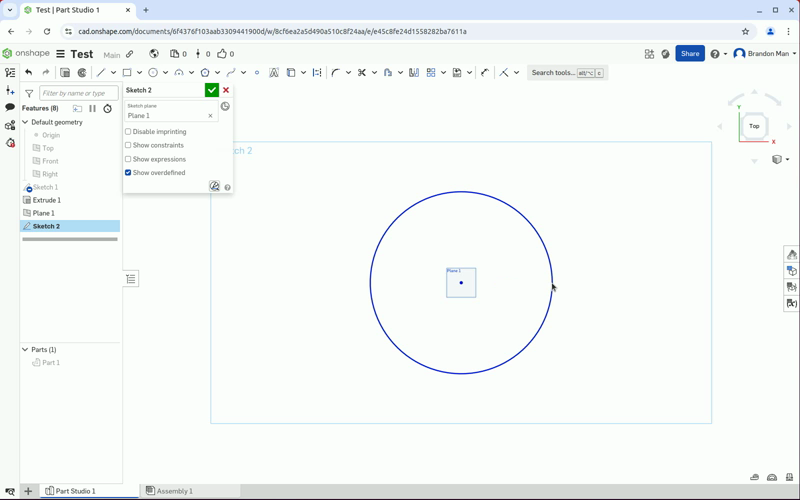
mouse_move(469, 307)
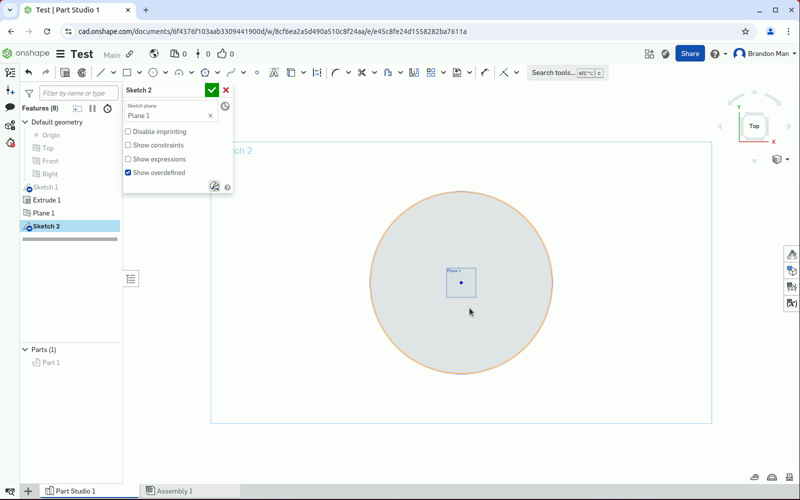
click(469, 307)
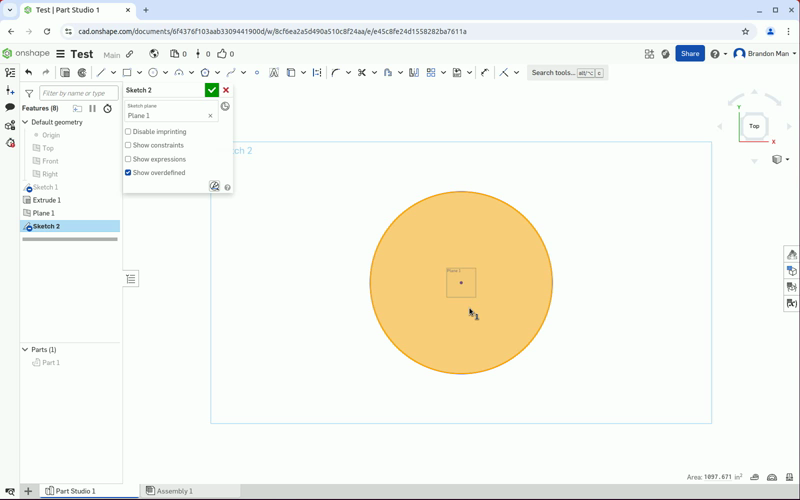
mouse_move(73, 352)
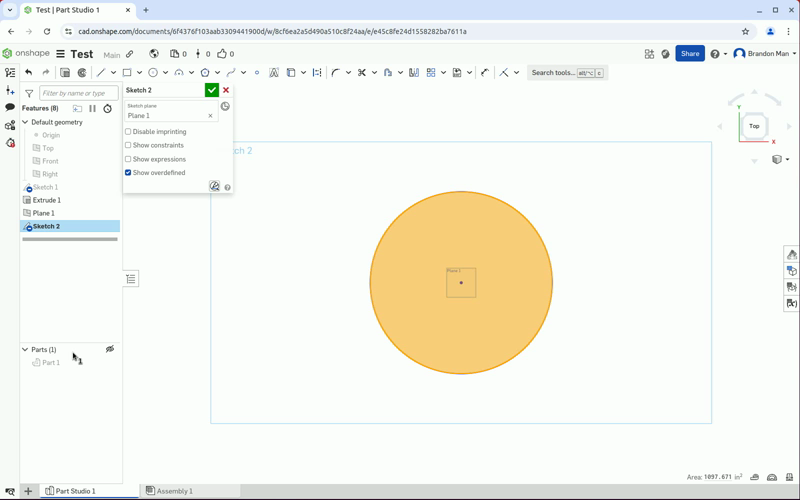
key(shift+y)
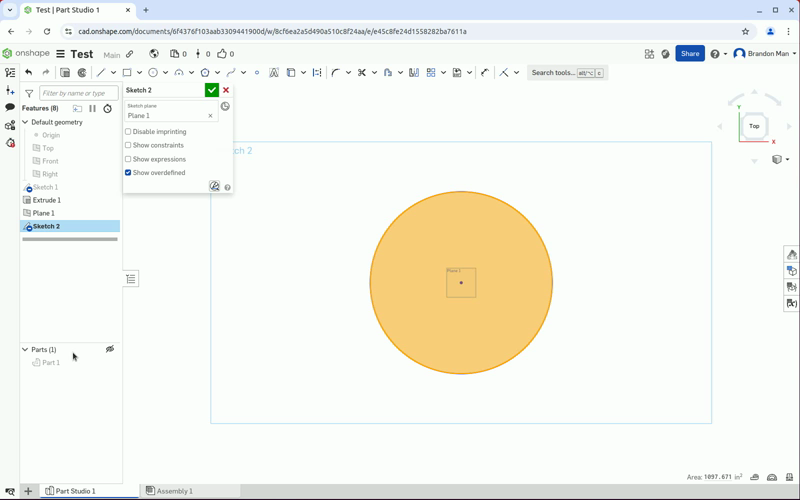
key(shift+e)
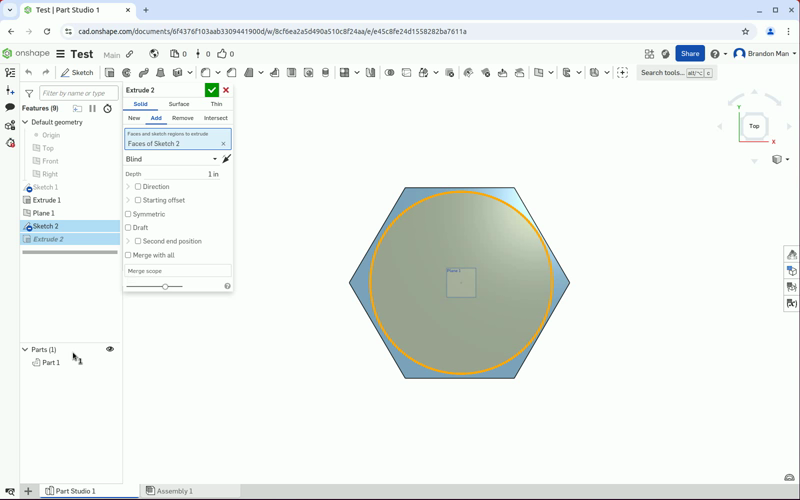
mouse_move(143, 106)
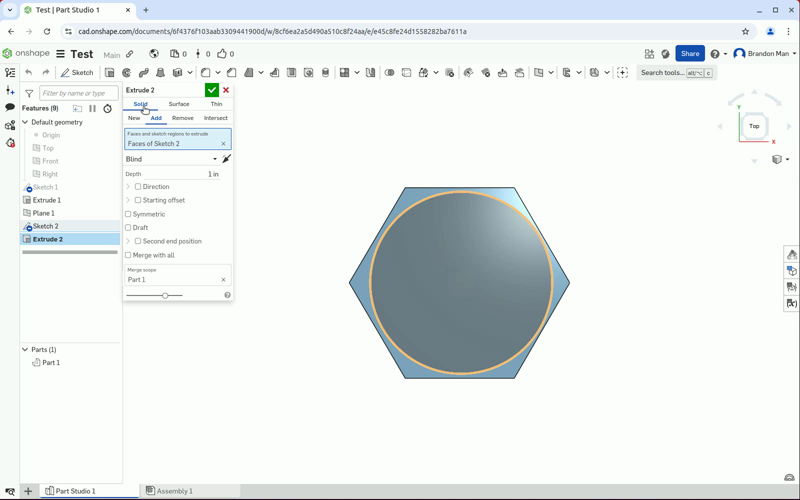
click(143, 106)
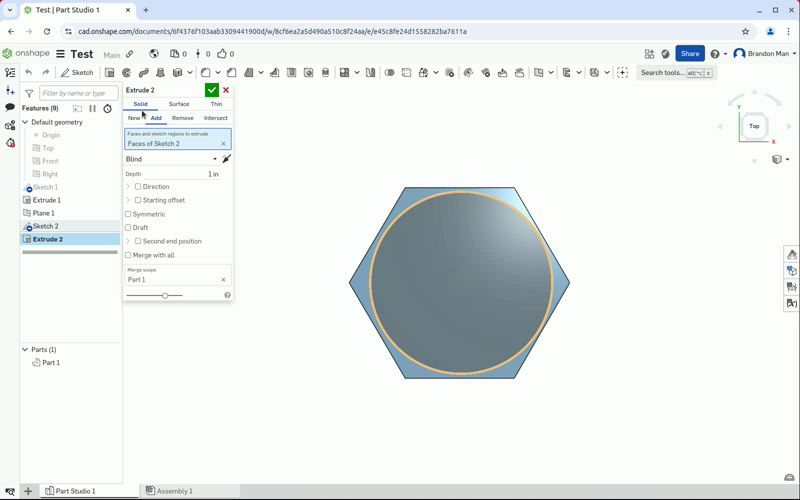
mouse_move(137, 120)
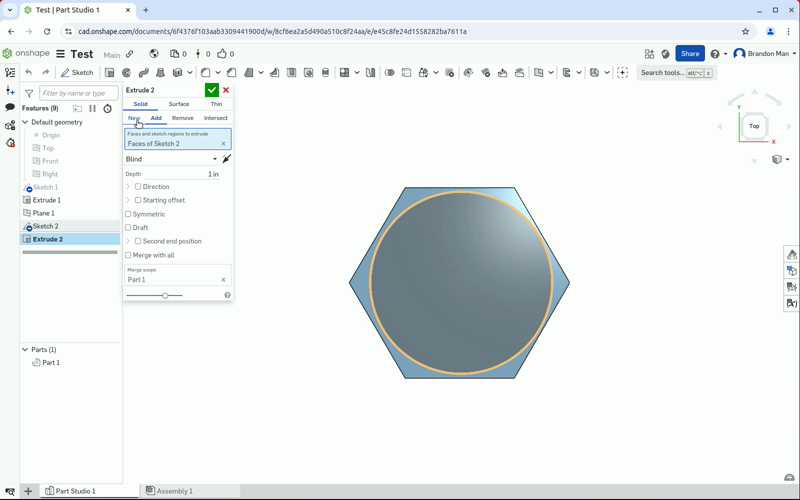
click(137, 120)
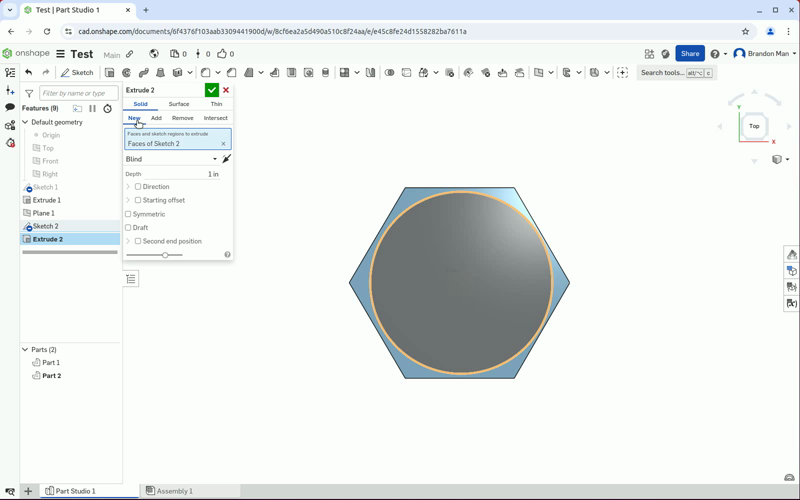
key(tab, 4)
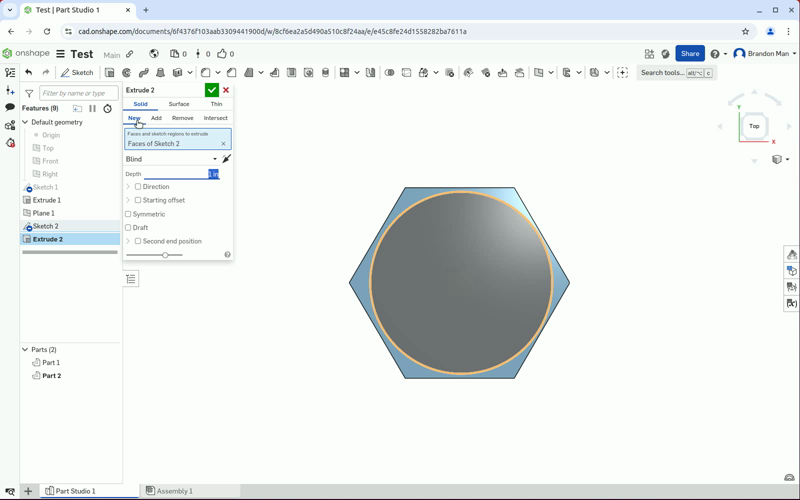
text(7.703)
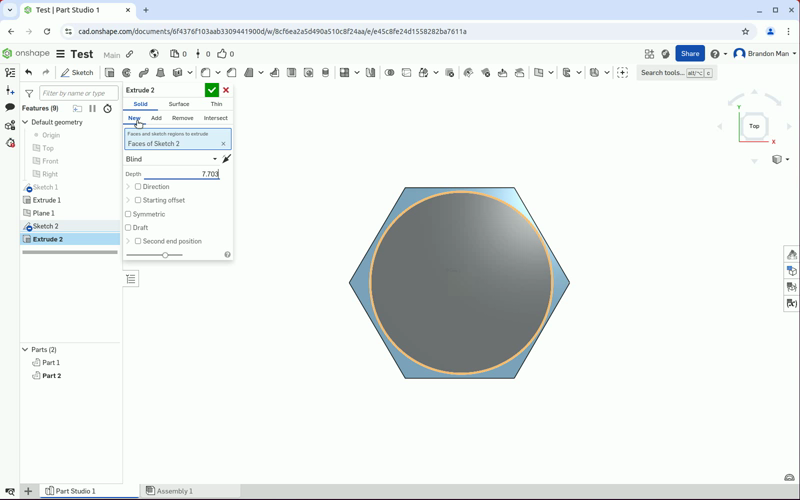
key(enter)
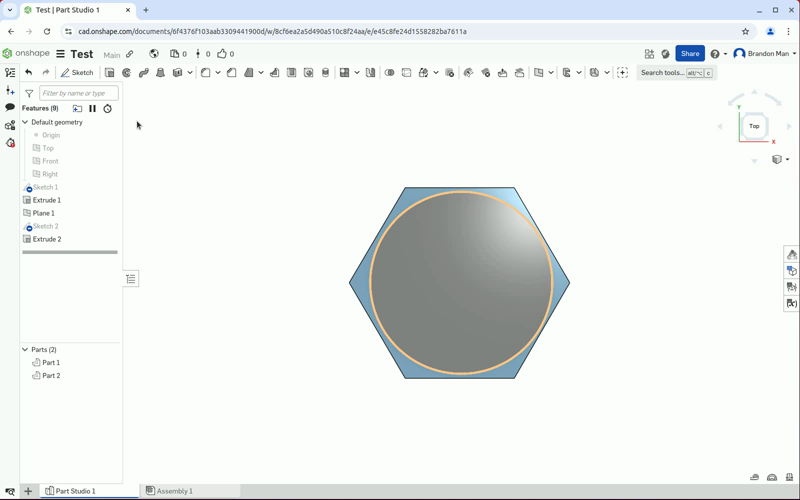
key(shift+h)
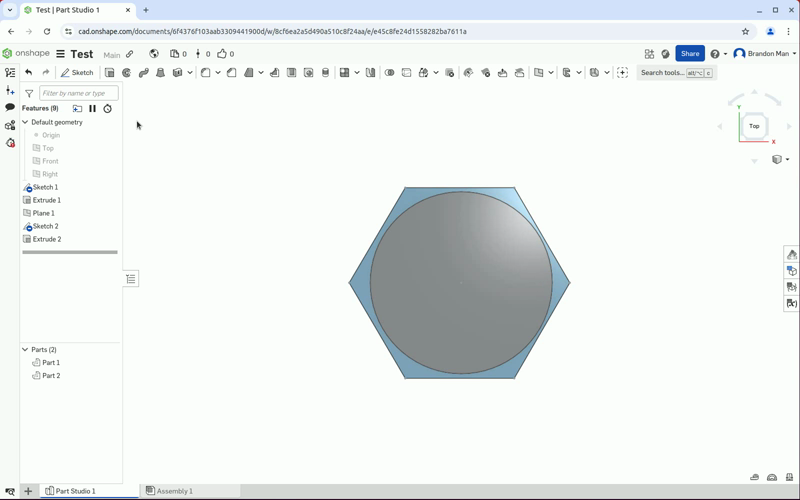
key(shift+h)
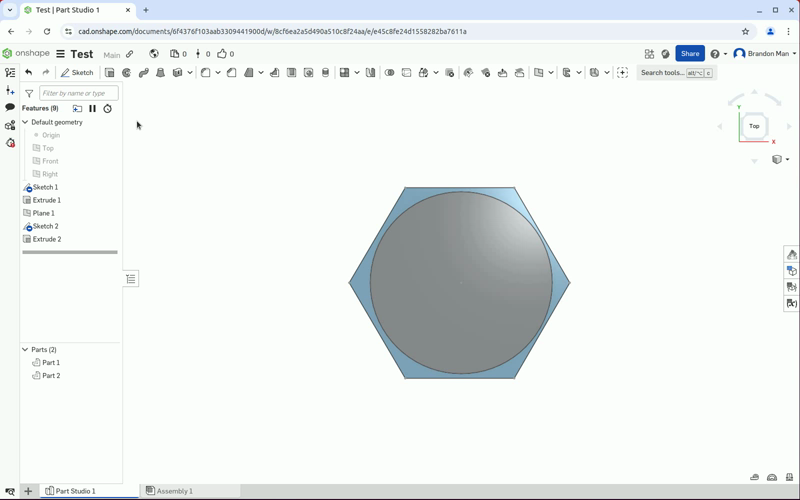
key(shift+7)
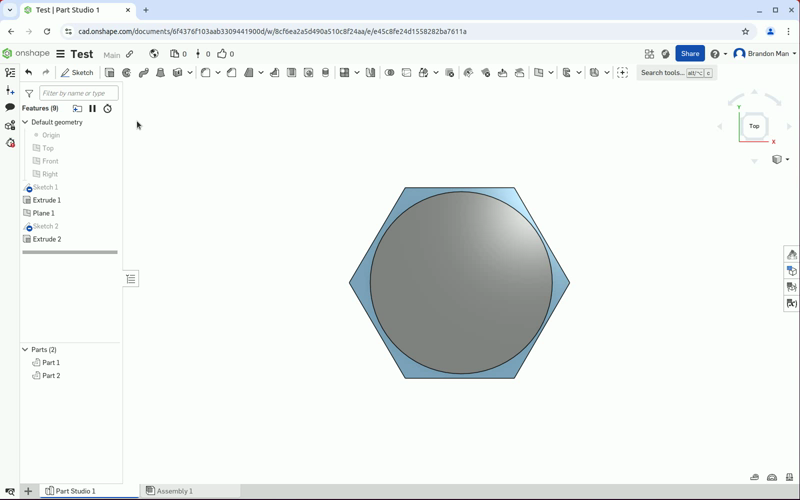
key(up, 3)
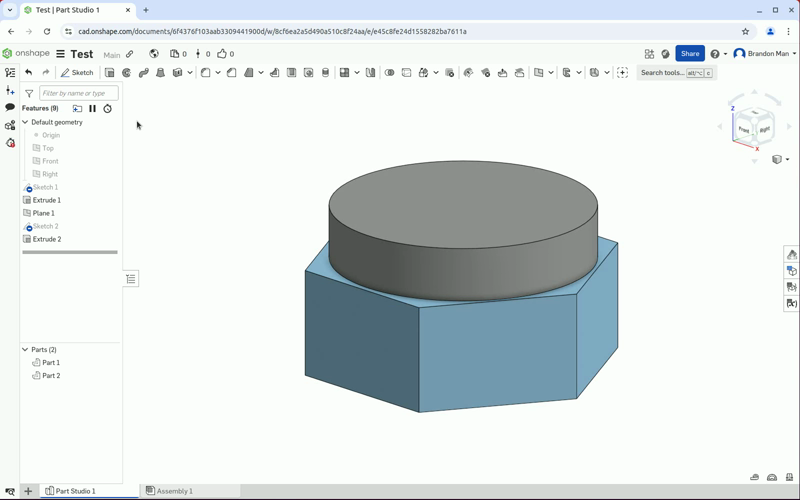
key(left, 3)
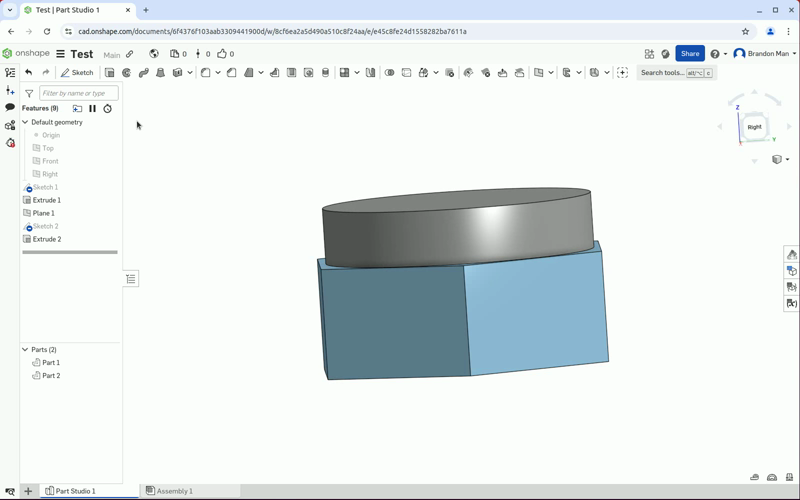
key(right, 3)
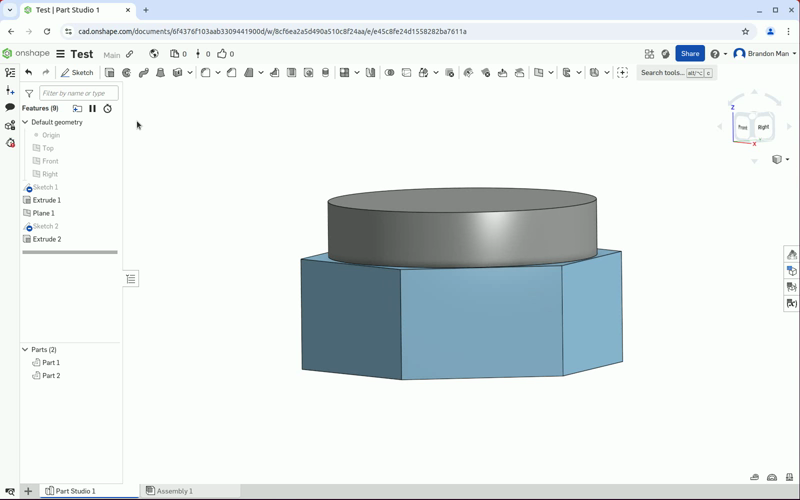
key(down, 3)
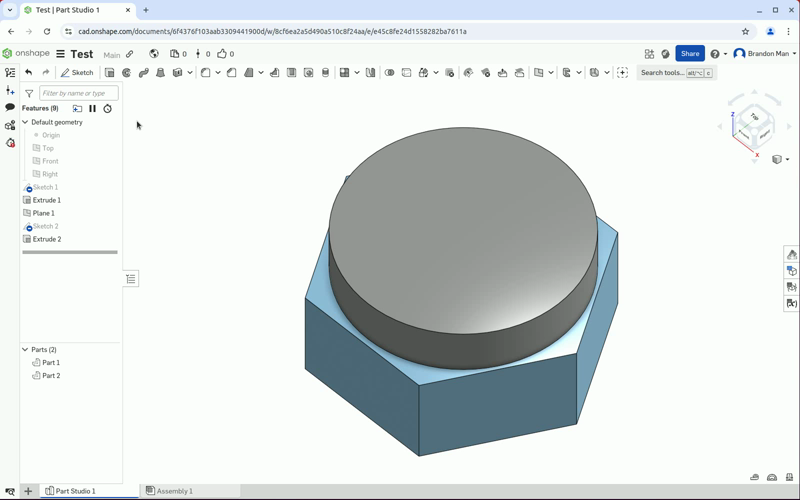
mouse_move(73, 189)
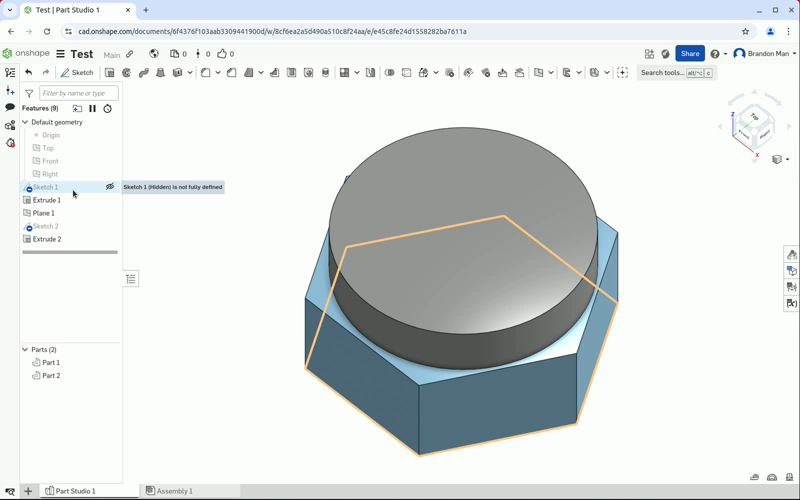
click(73, 189)